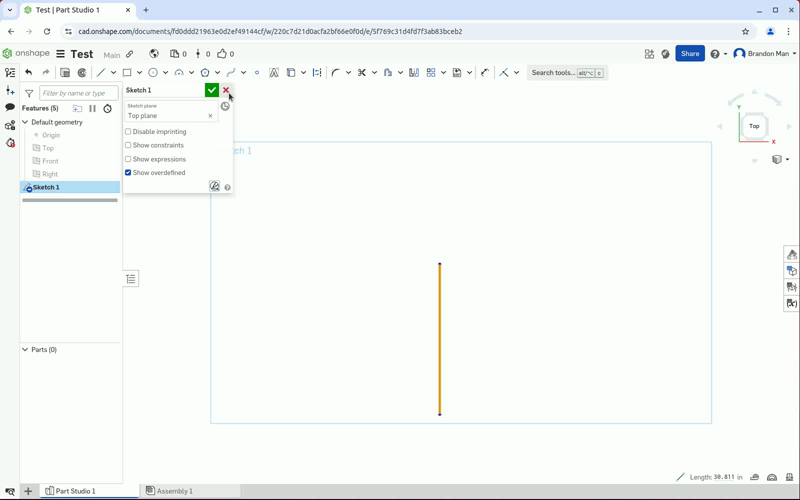
key(shift+h)
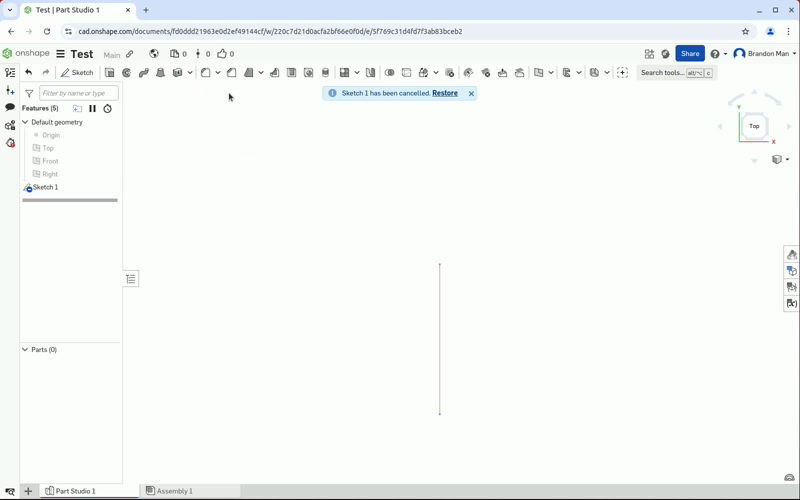
key(shift+s)
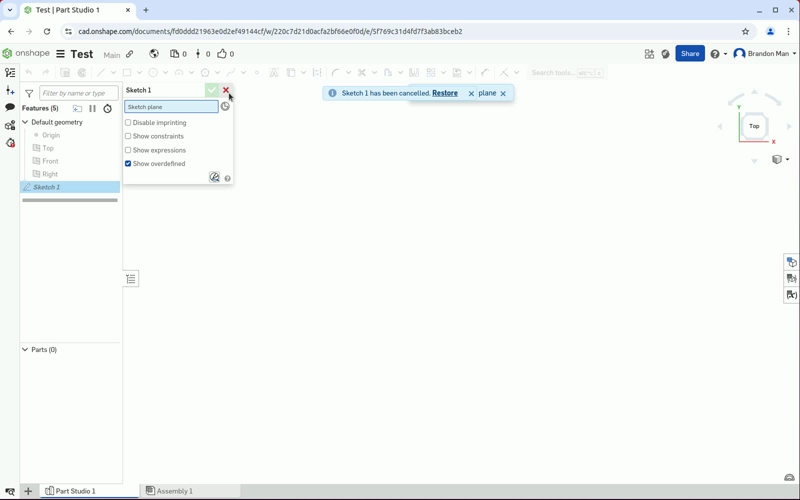
mouse_move(73, 150)
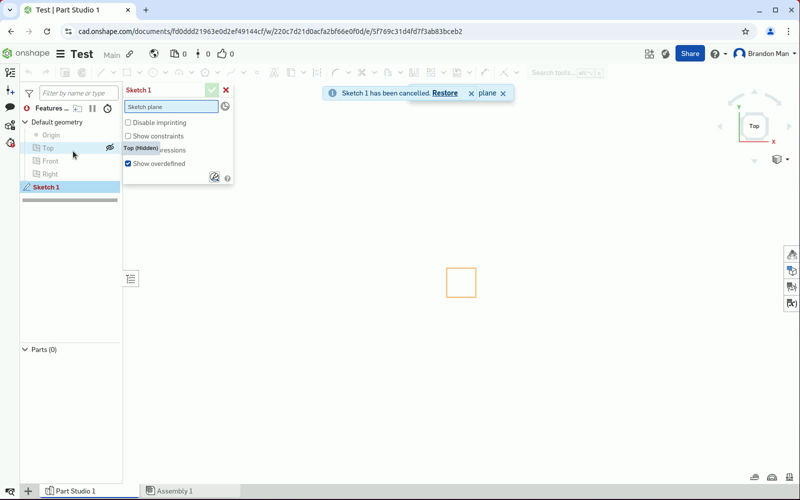
click(73, 150)
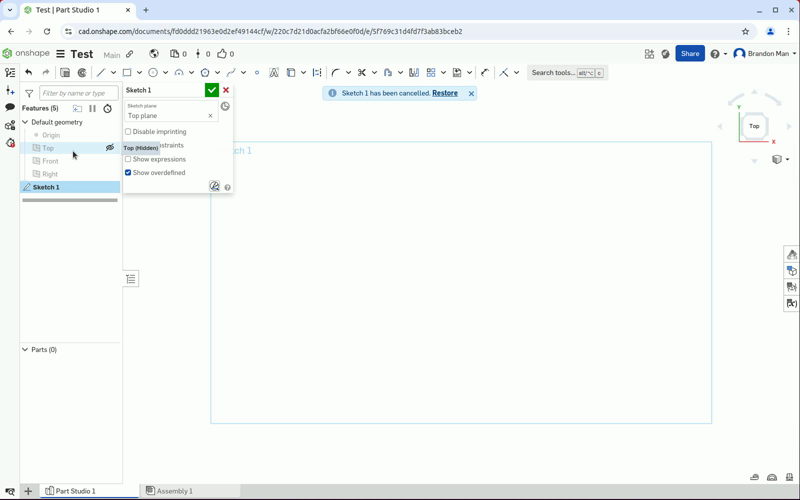
mouse_move(73, 352)
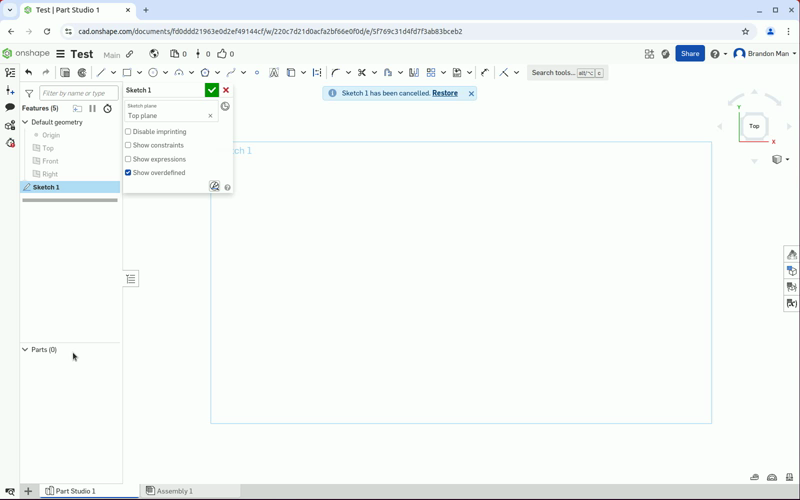
key(y)
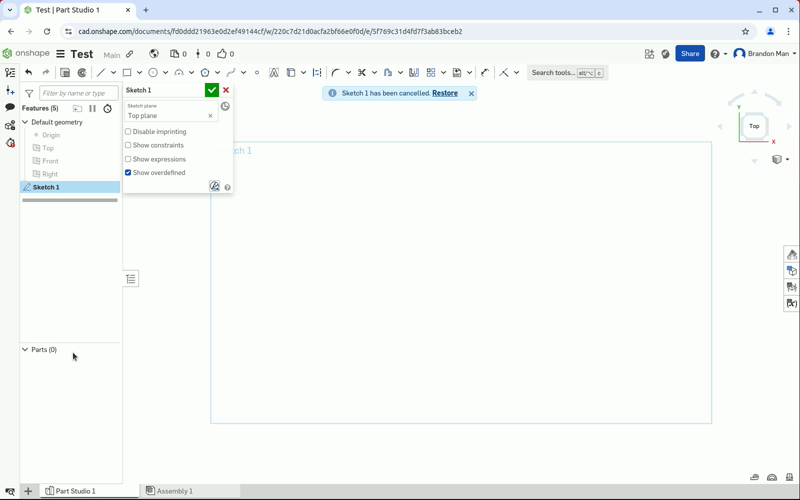
key(l)
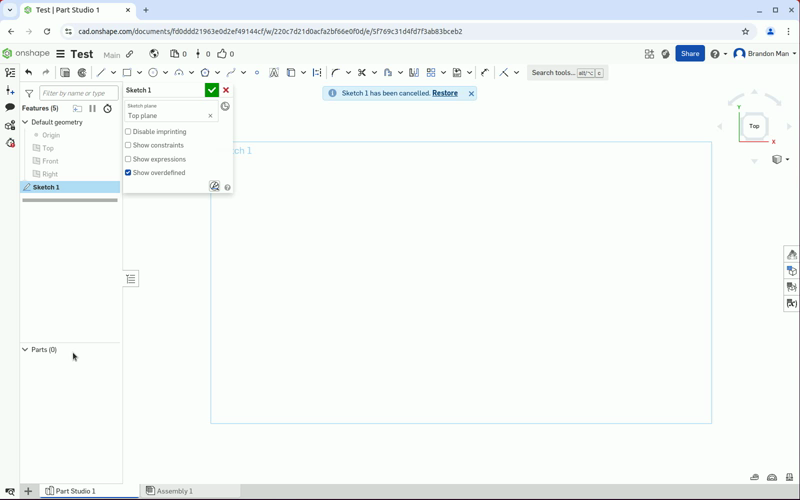
key_down(shift)
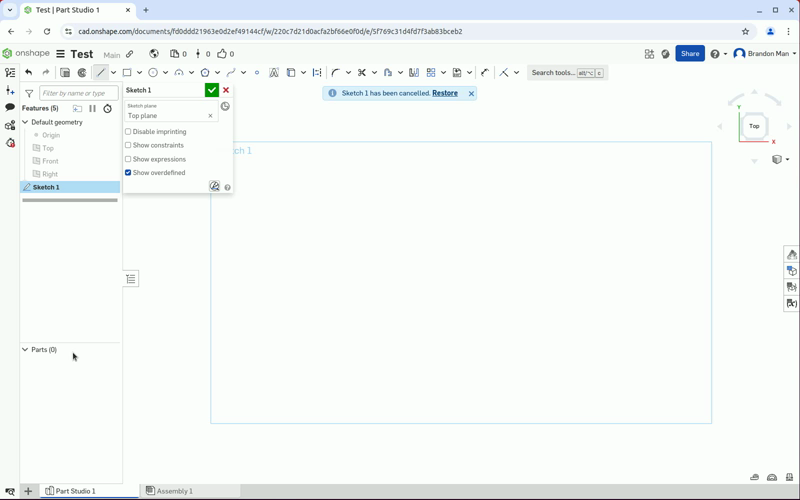
mouse_move(433, 322)
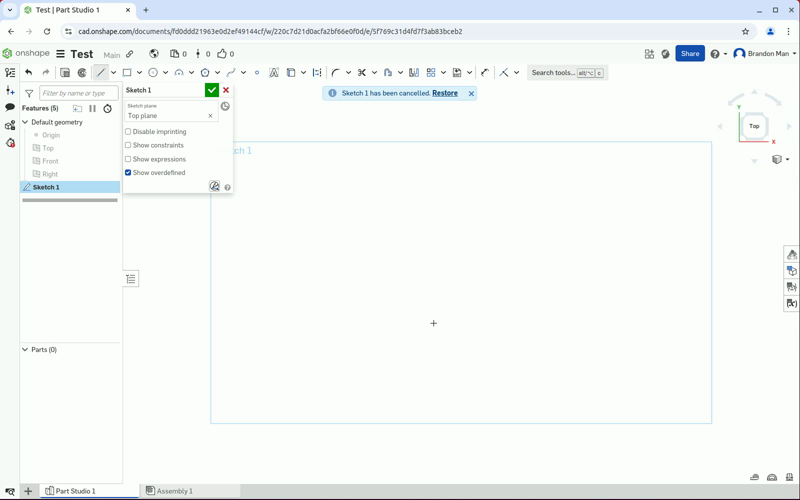
click(433, 322)
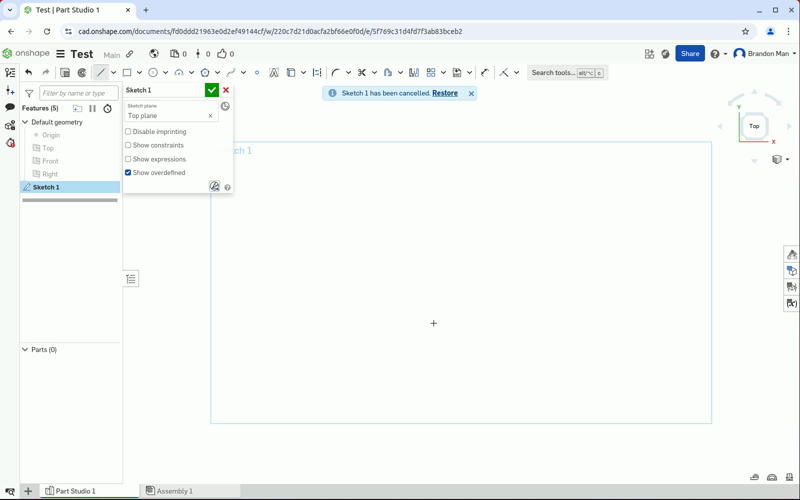
key_up(shift)
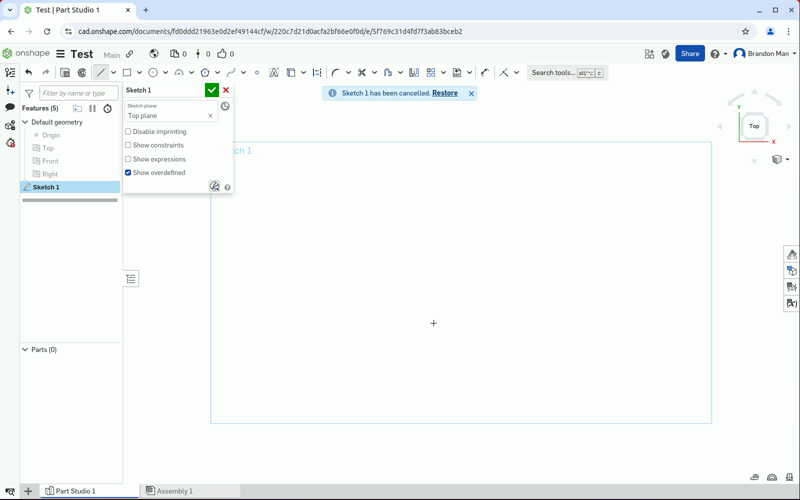
key_down(shift)
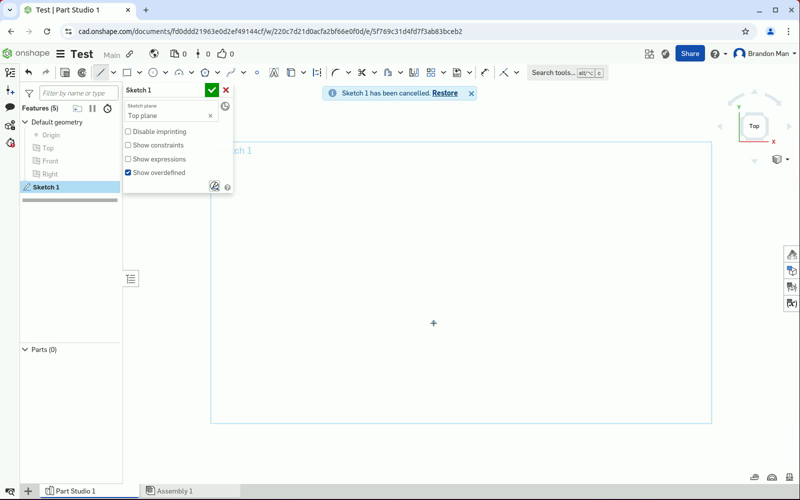
mouse_move(560, 322)
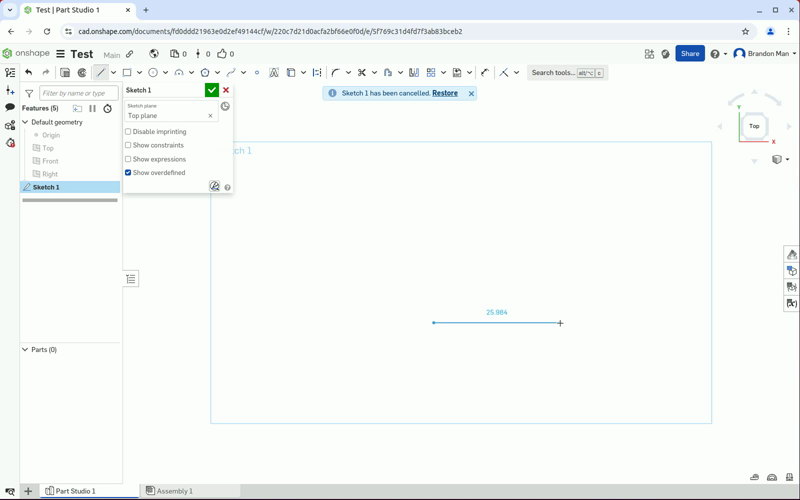
click(560, 322)
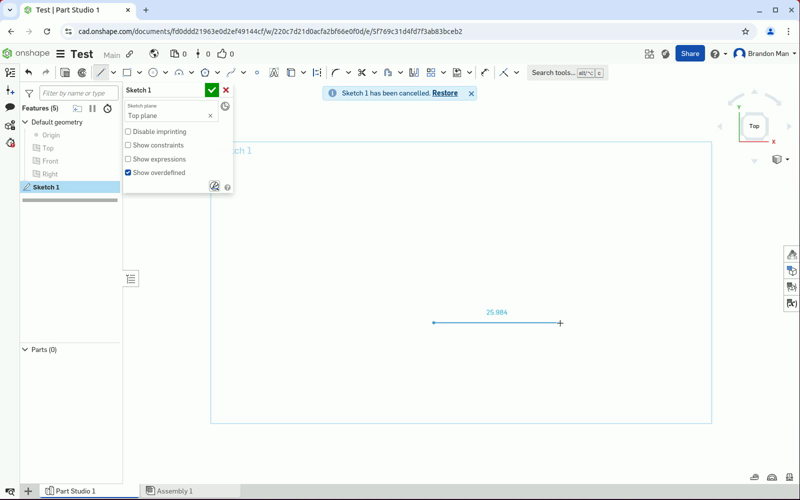
key_up(shift)
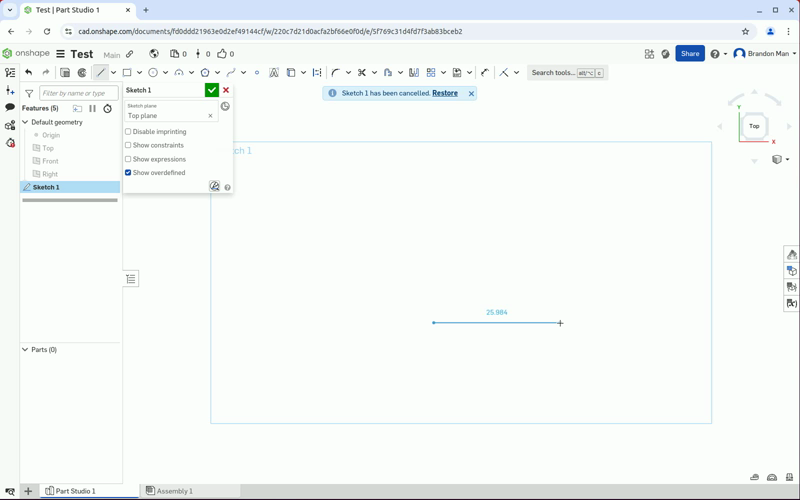
key_down(shift)
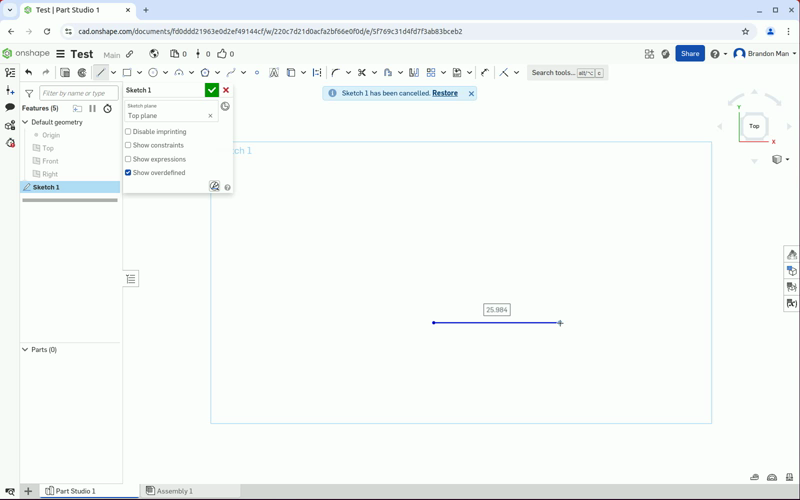
mouse_move(560, 196)
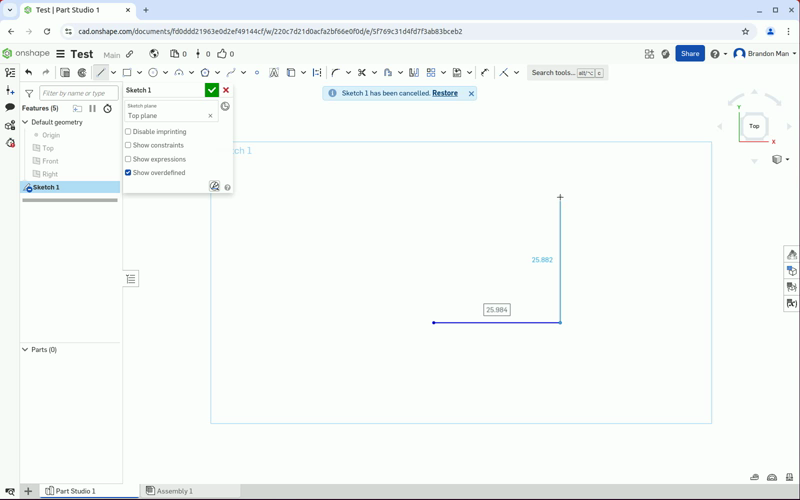
click(560, 196)
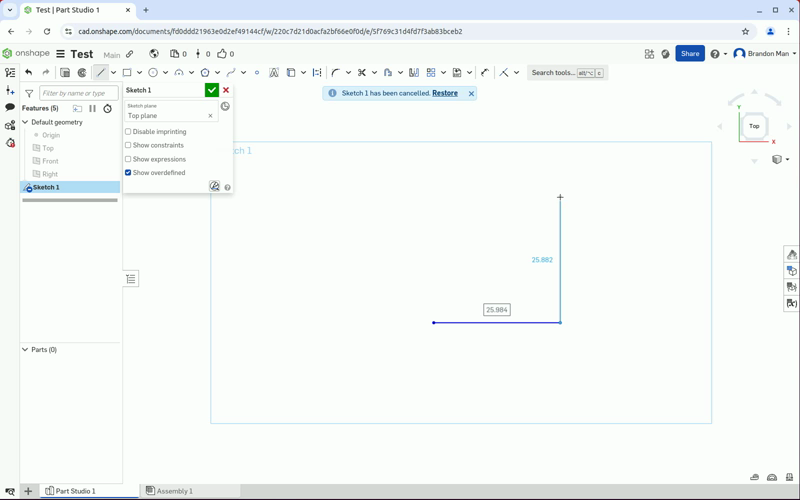
key_up(shift)
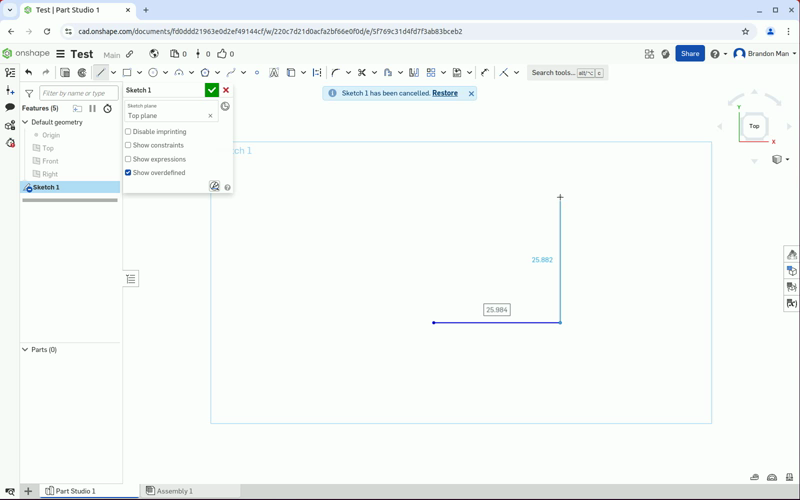
key_down(shift)
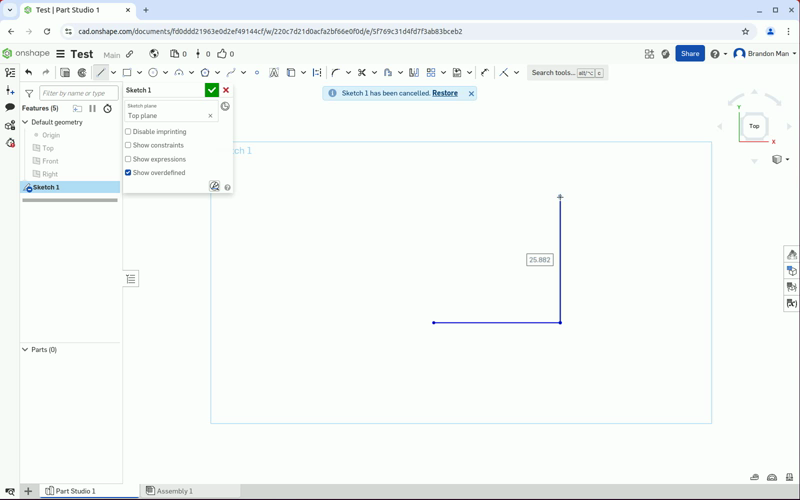
mouse_move(433, 196)
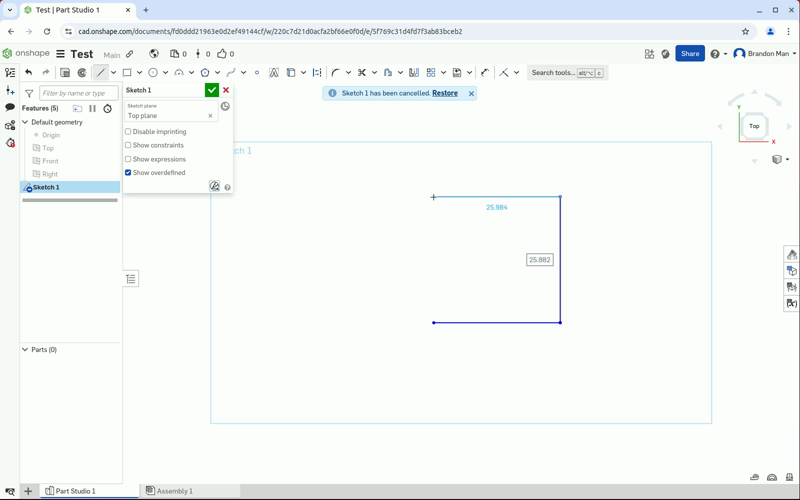
click(433, 196)
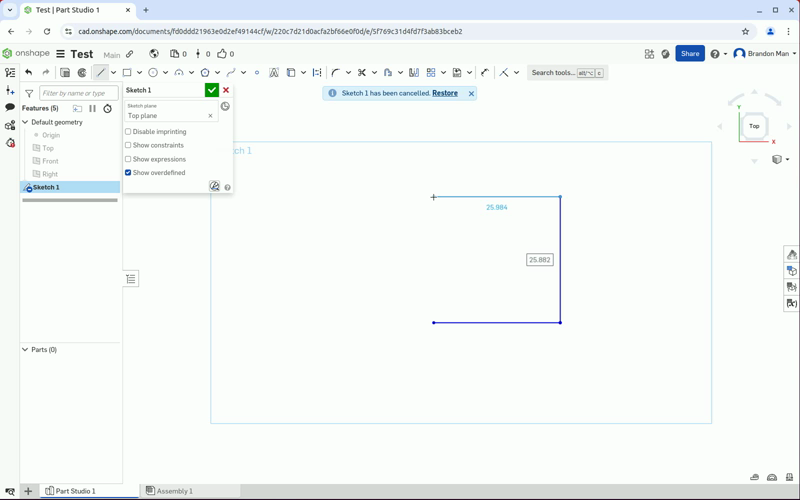
key_up(shift)
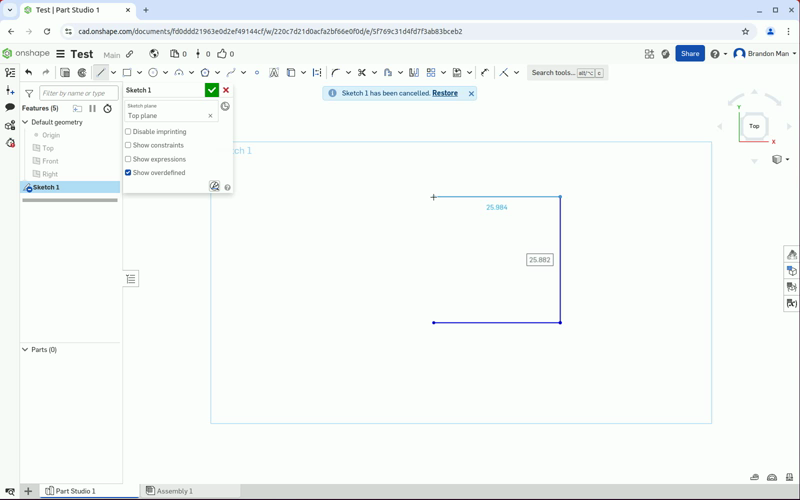
key_down(shift)
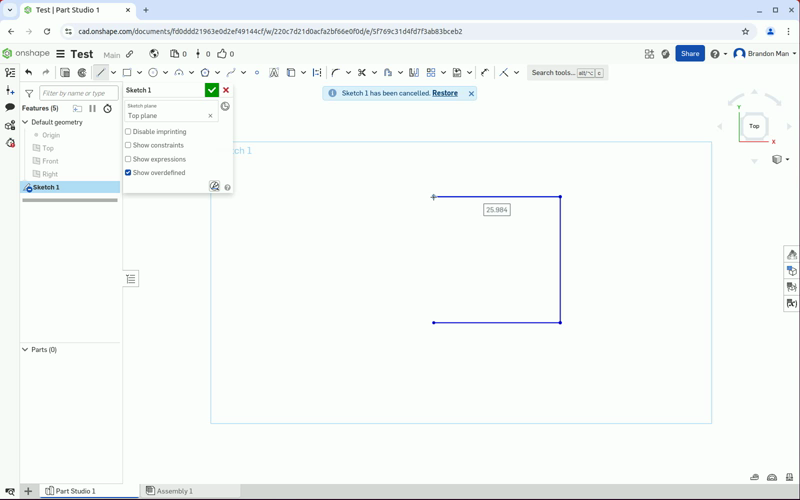
mouse_move(433, 322)
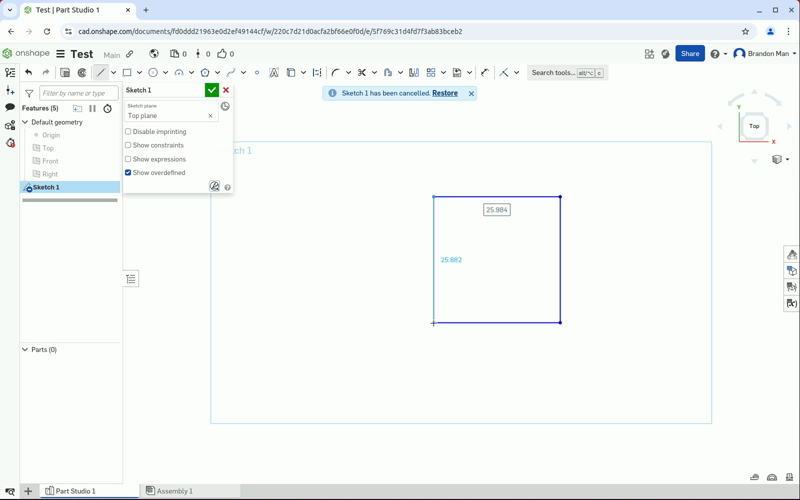
key_up(shift)
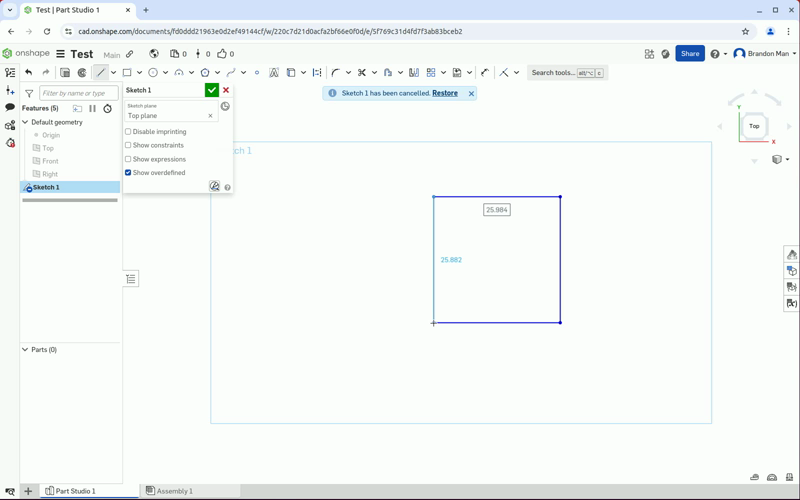
click(433, 322)
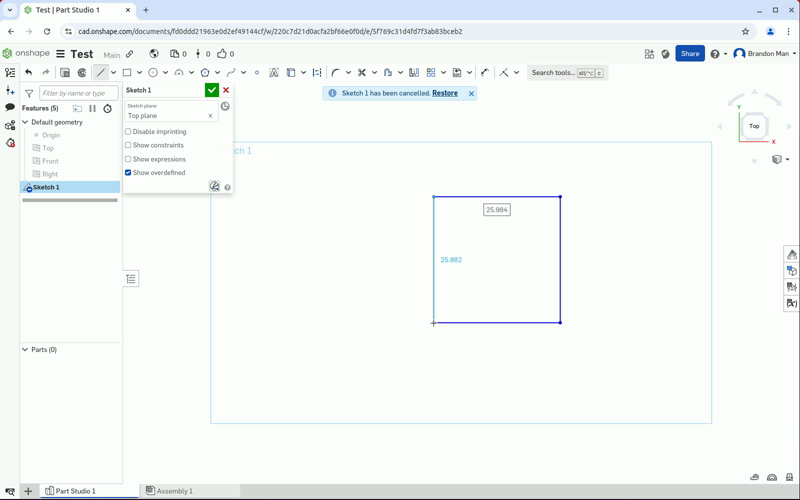
key(esc)
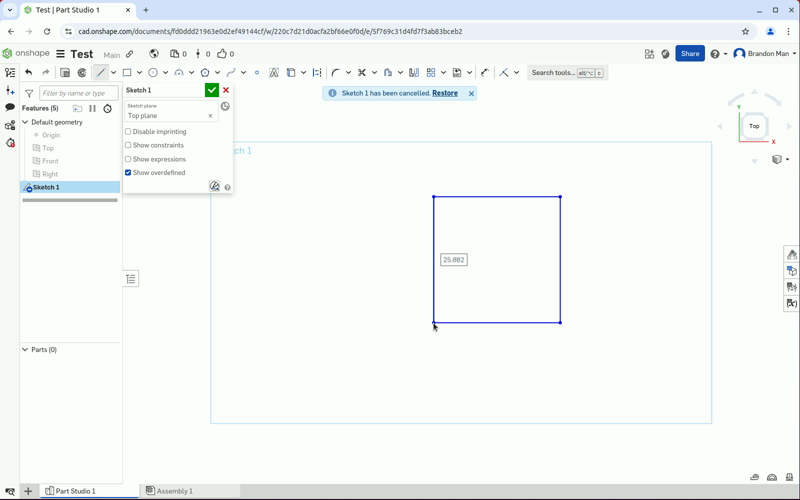
key(l)
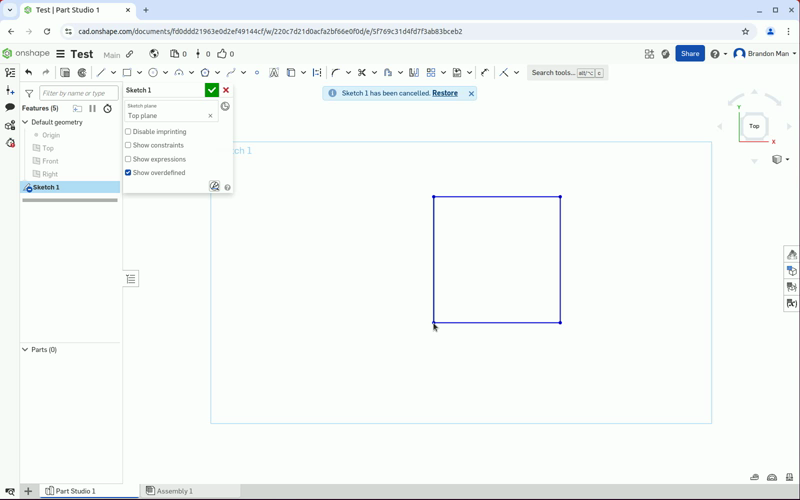
key_down(shift)
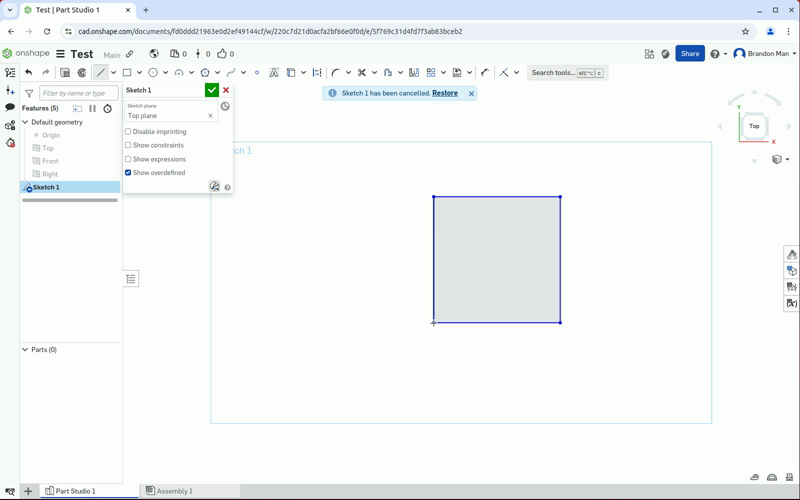
mouse_move(443, 313)
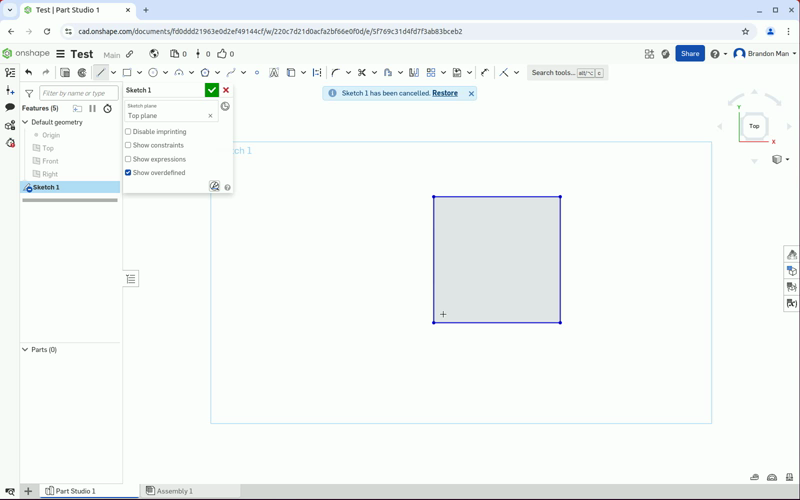
click(443, 313)
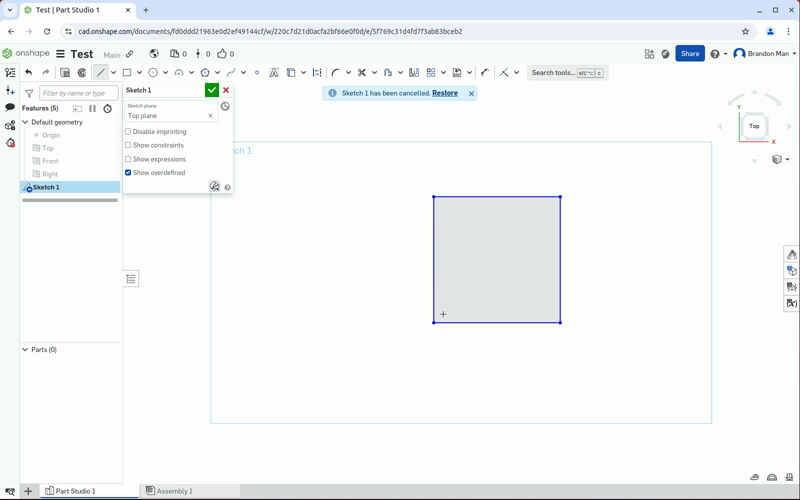
key_up(shift)
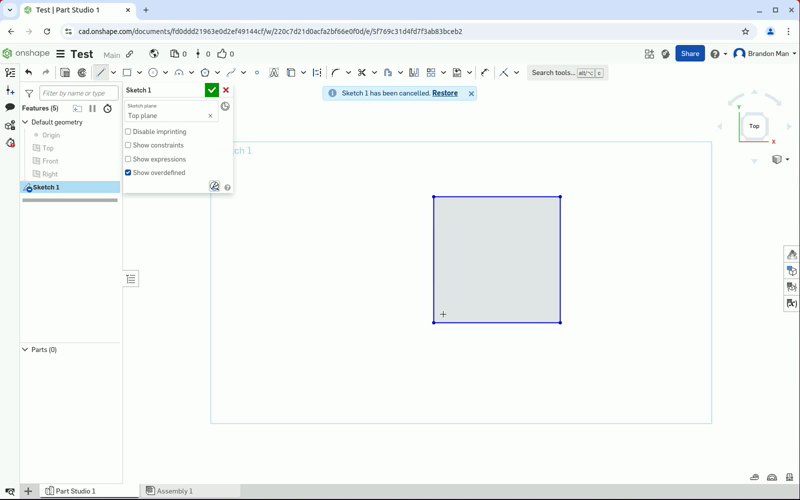
key_down(shift)
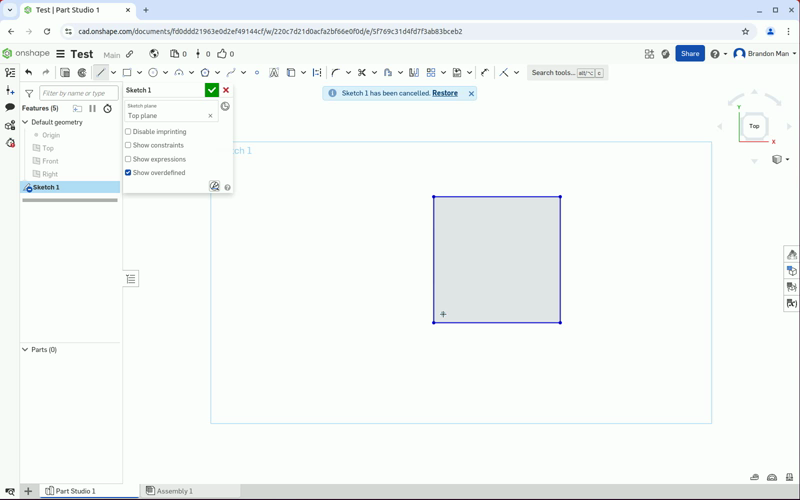
mouse_move(550, 313)
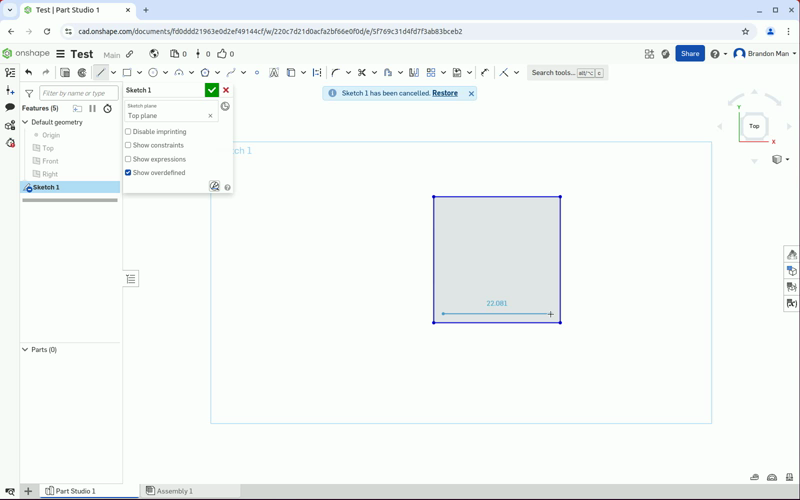
click(550, 313)
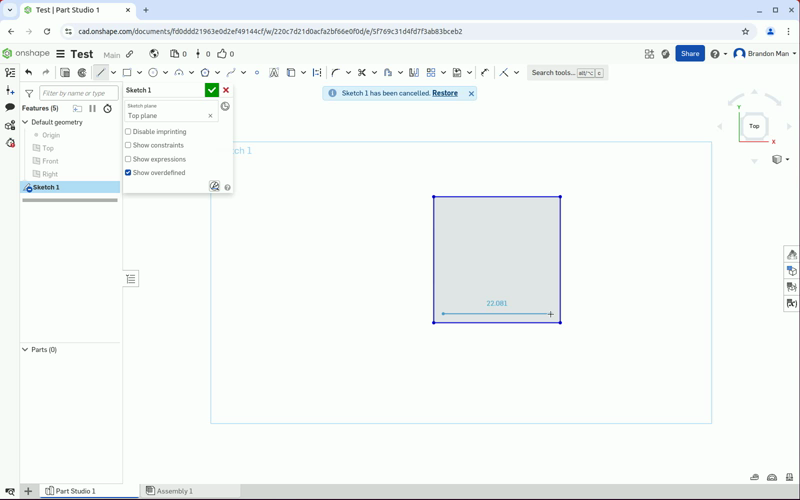
key_up(shift)
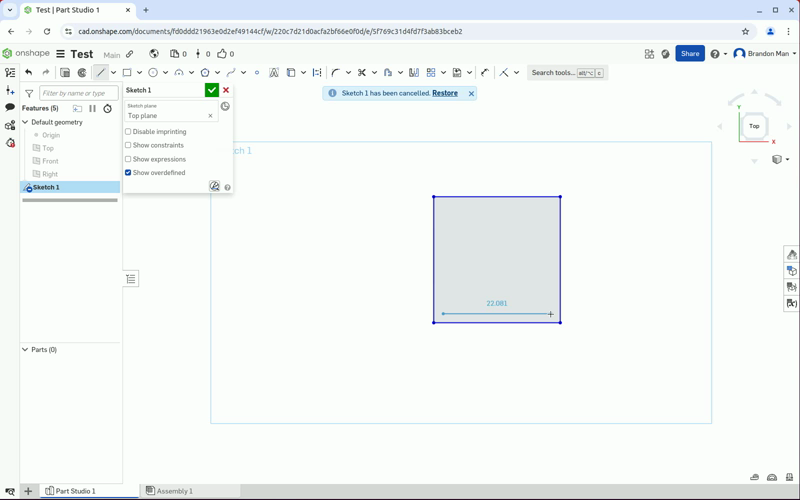
key_down(shift)
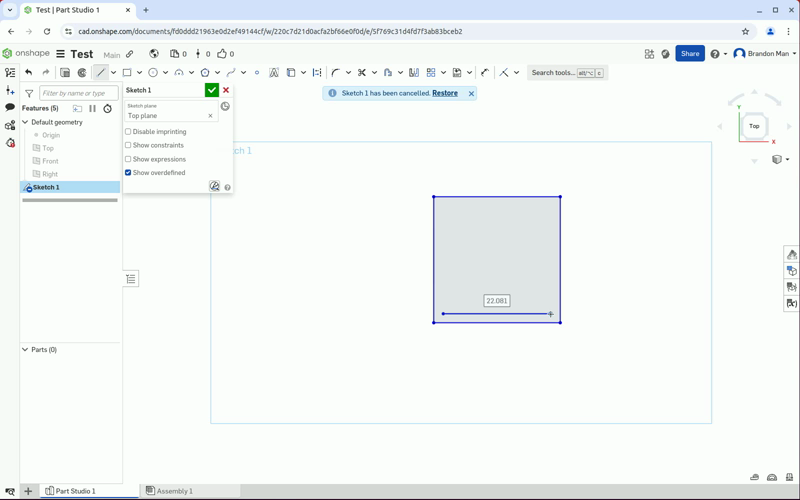
mouse_move(550, 205)
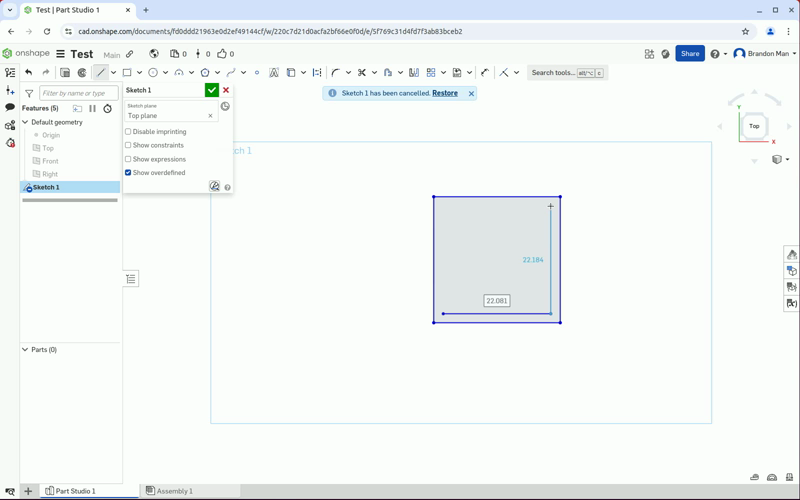
click(550, 205)
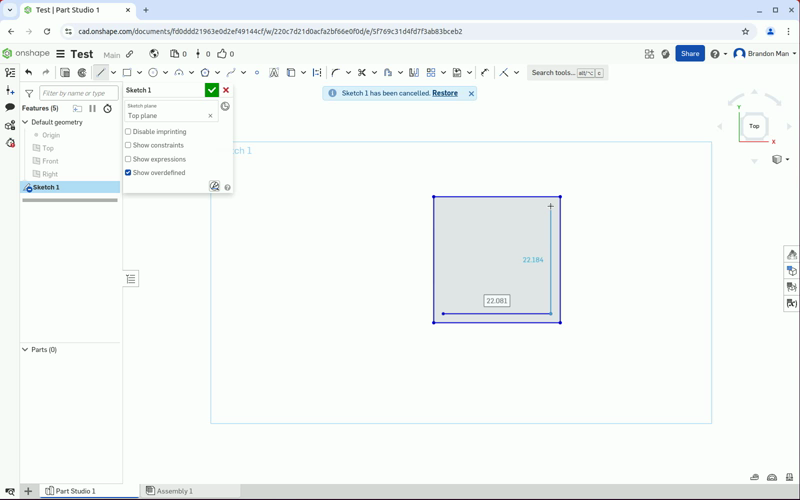
key_up(shift)
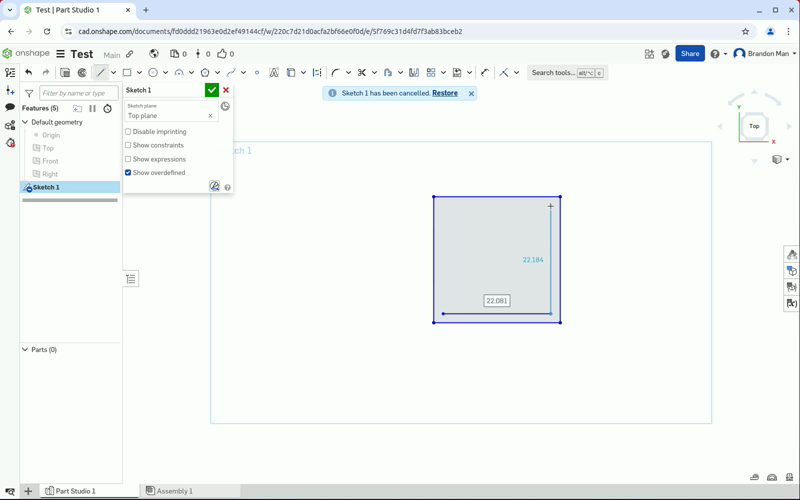
key_down(shift)
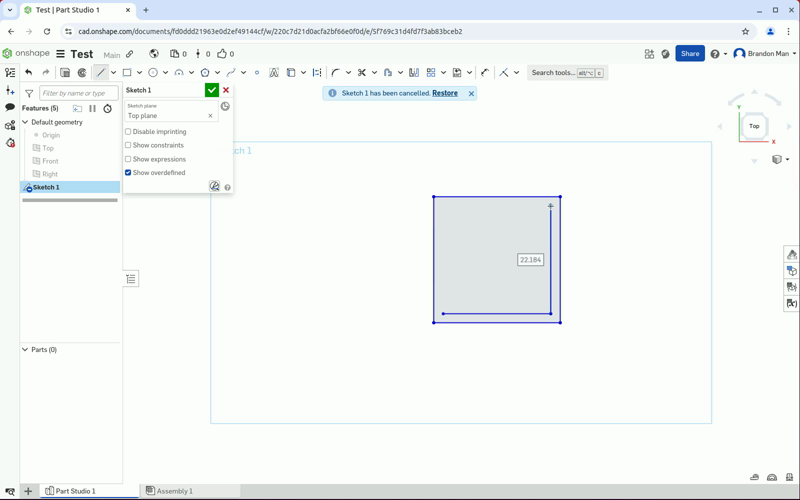
mouse_move(443, 205)
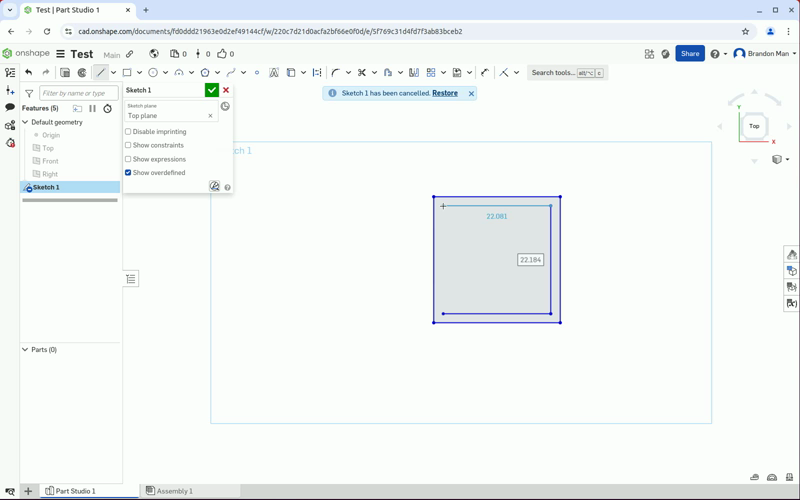
click(443, 205)
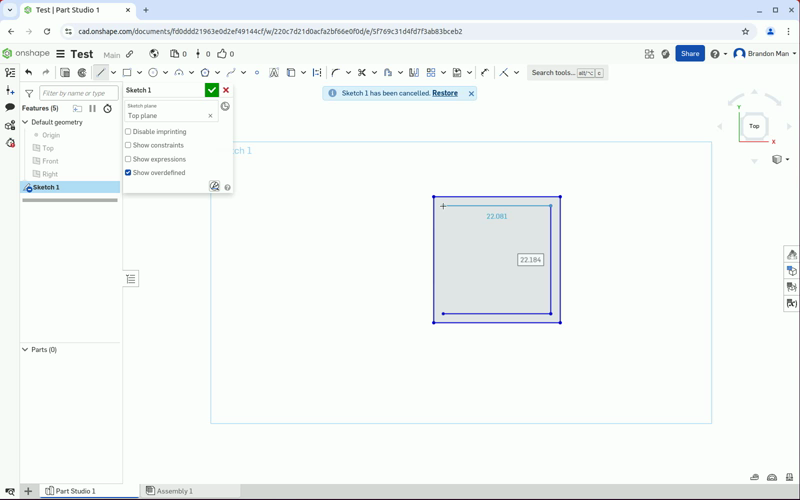
key_up(shift)
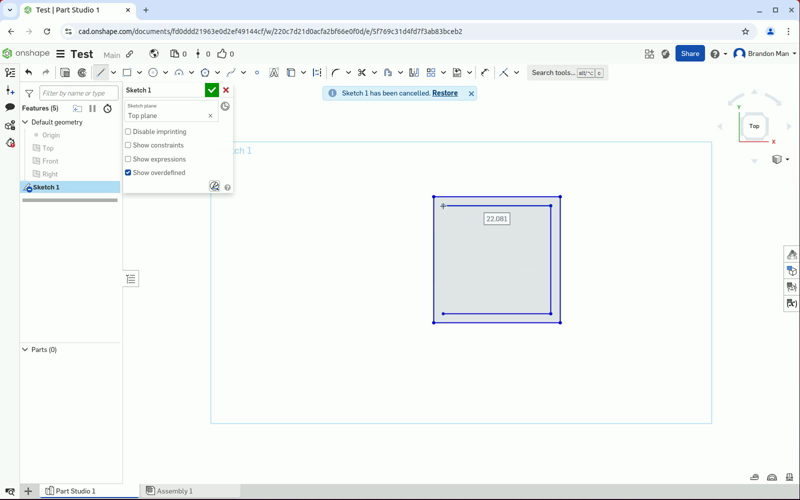
key_down(shift)
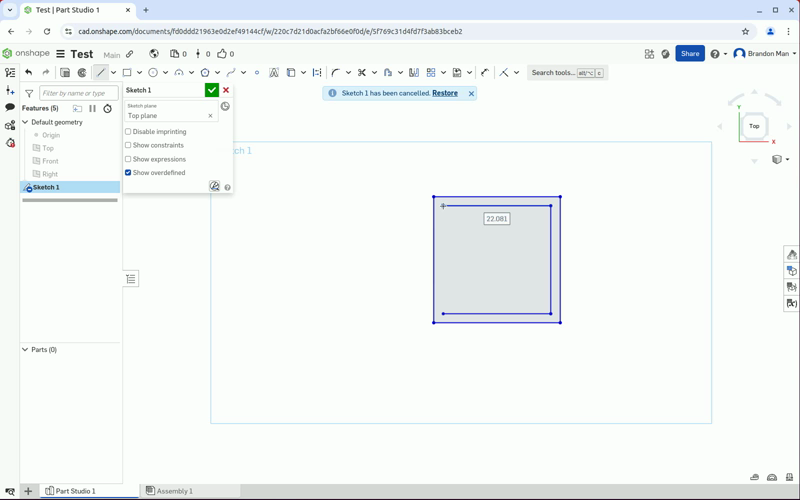
mouse_move(443, 313)
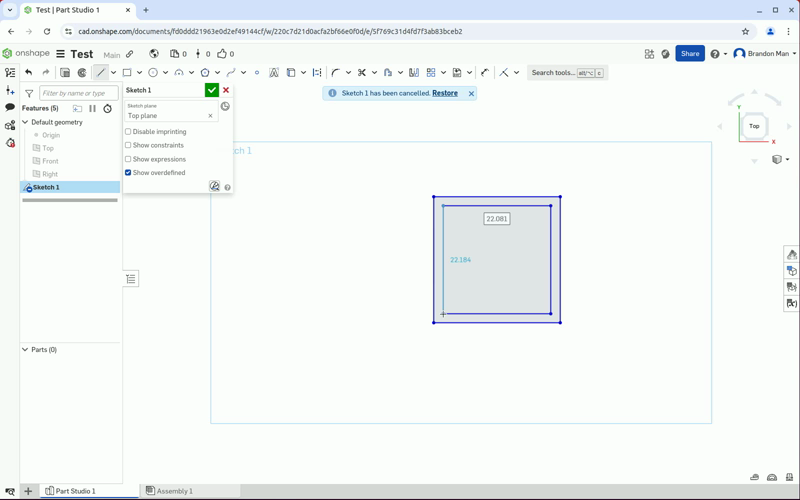
key_up(shift)
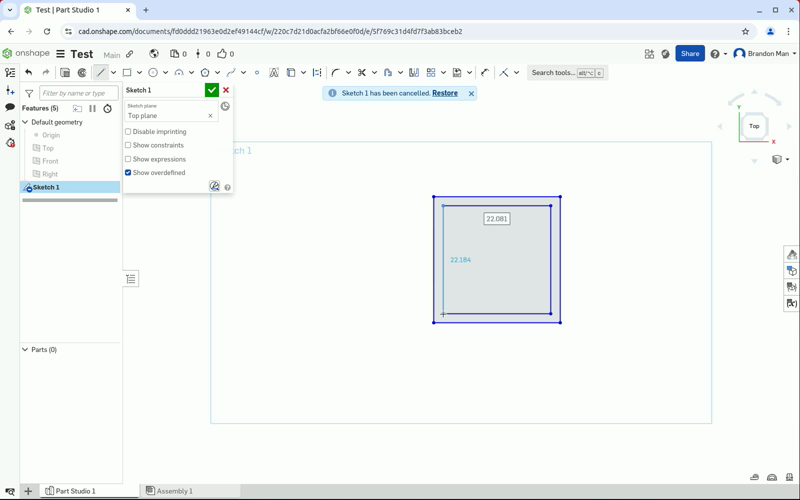
click(443, 313)
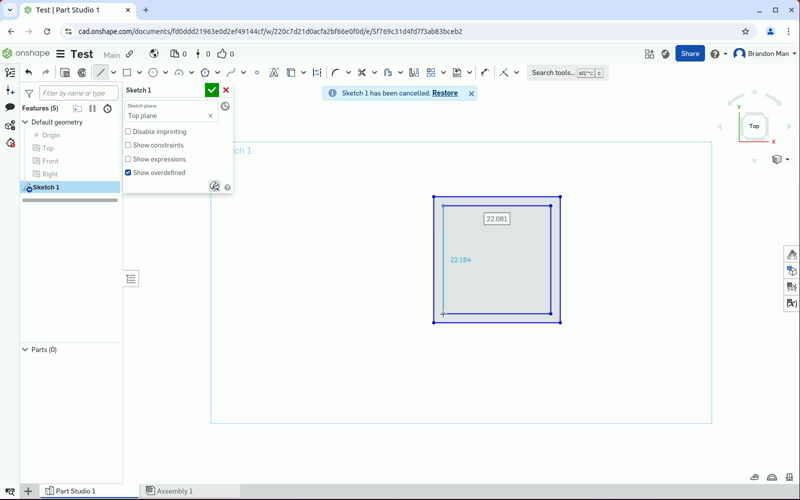
key(esc)
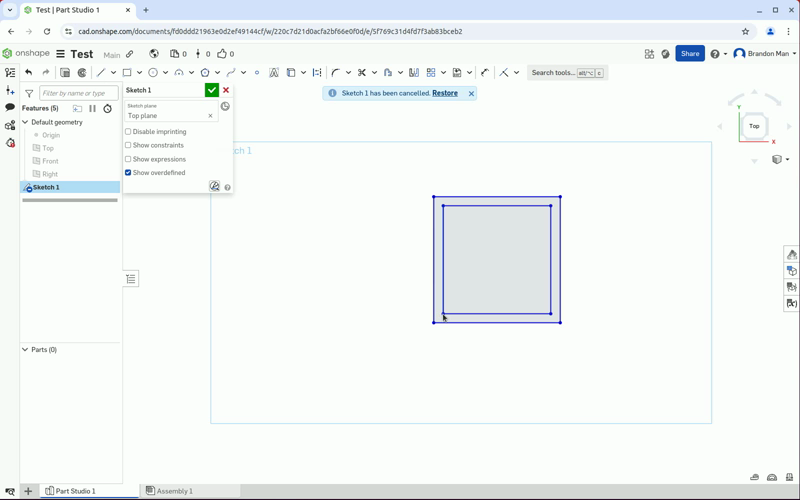
mouse_move(554, 304)
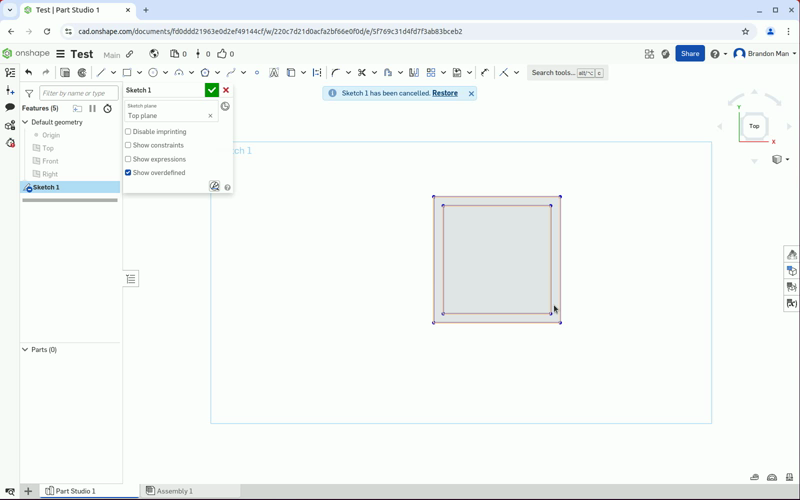
click(554, 304)
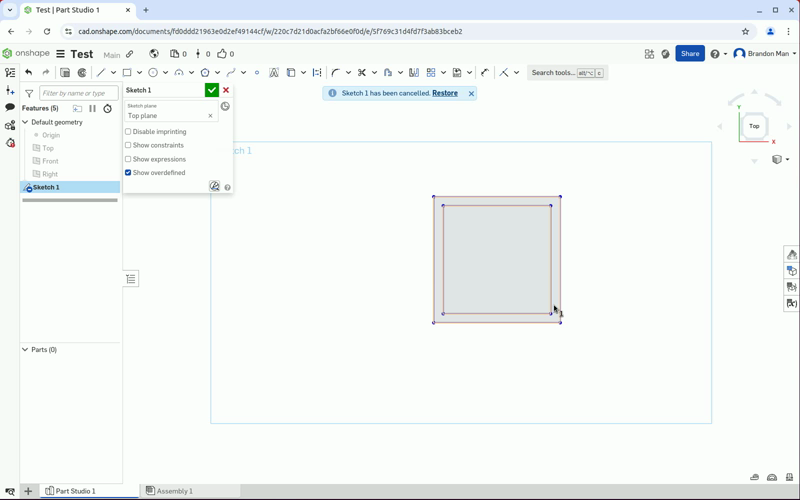
mouse_move(73, 352)
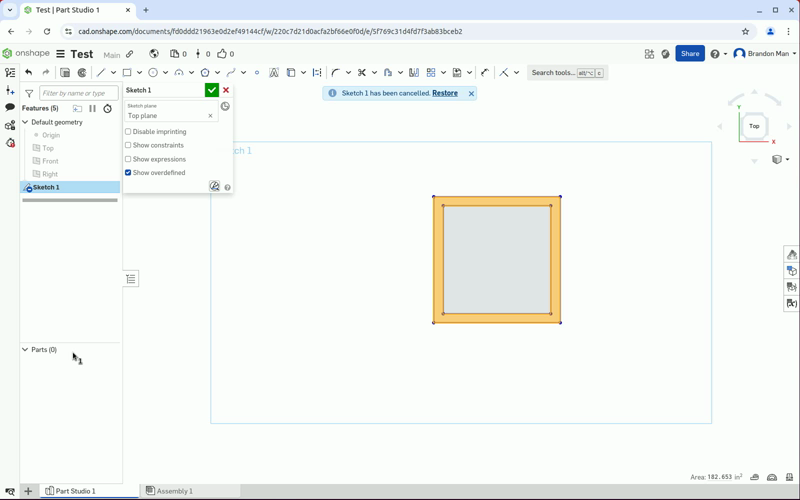
key(shift+y)
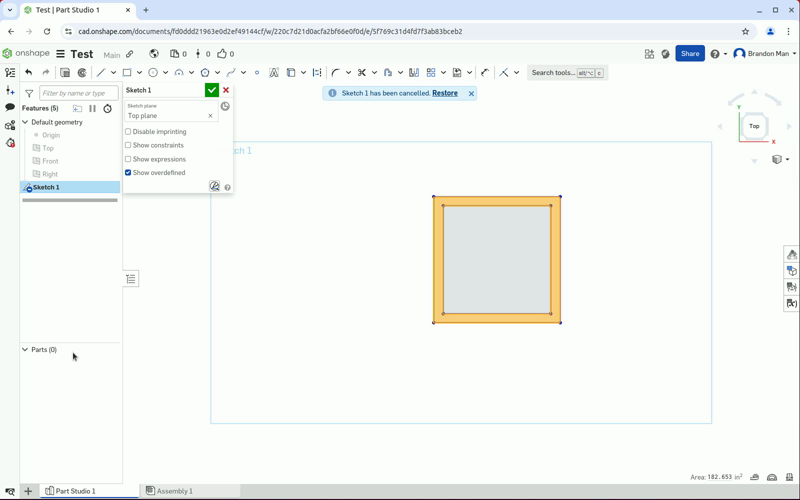
key(shift+e)
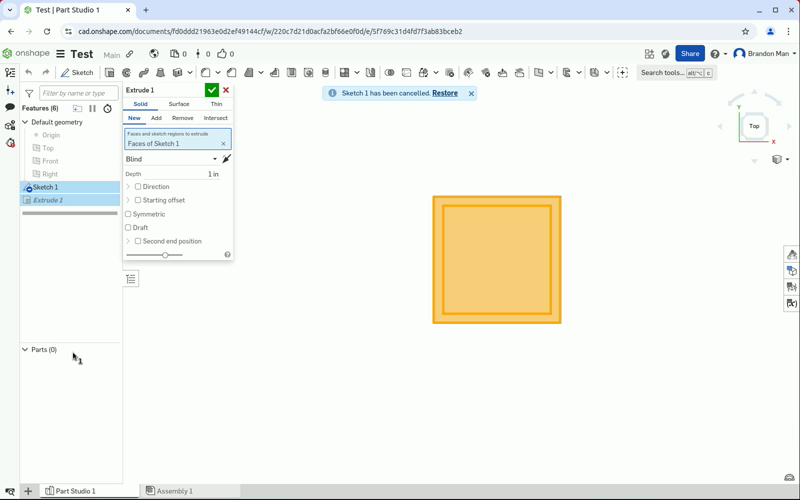
mouse_move(143, 106)
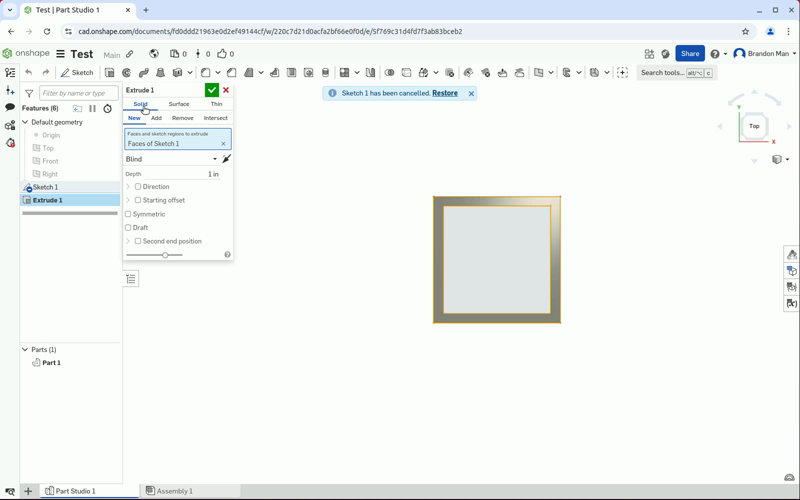
click(143, 106)
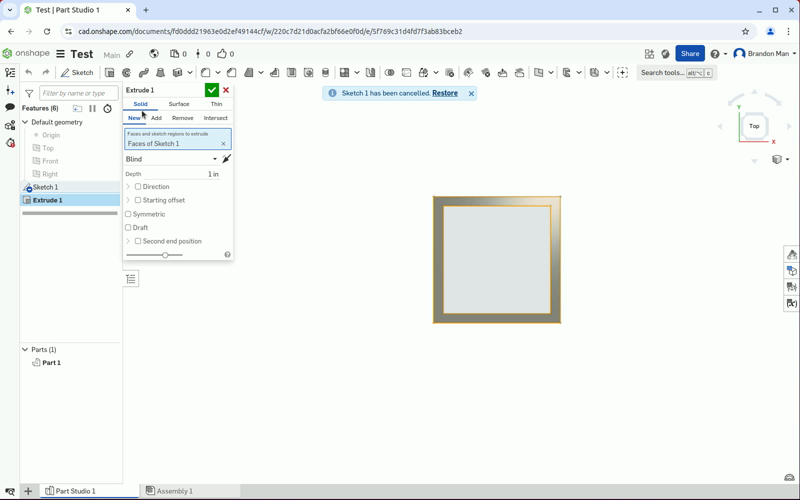
mouse_move(137, 120)
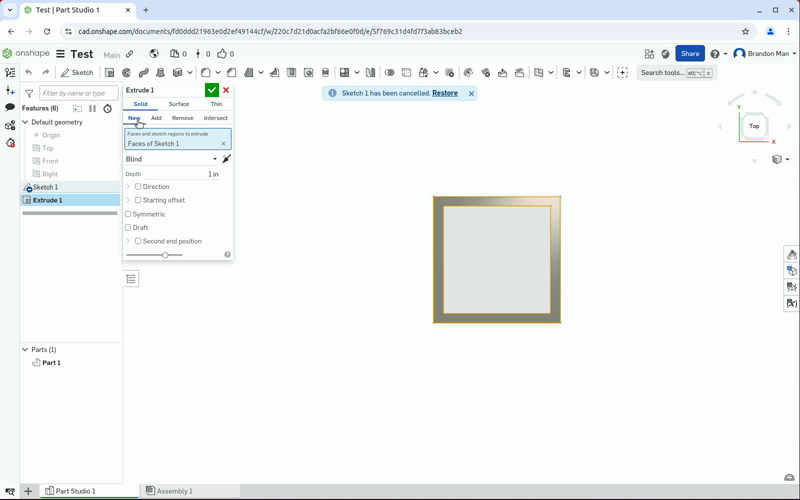
click(137, 120)
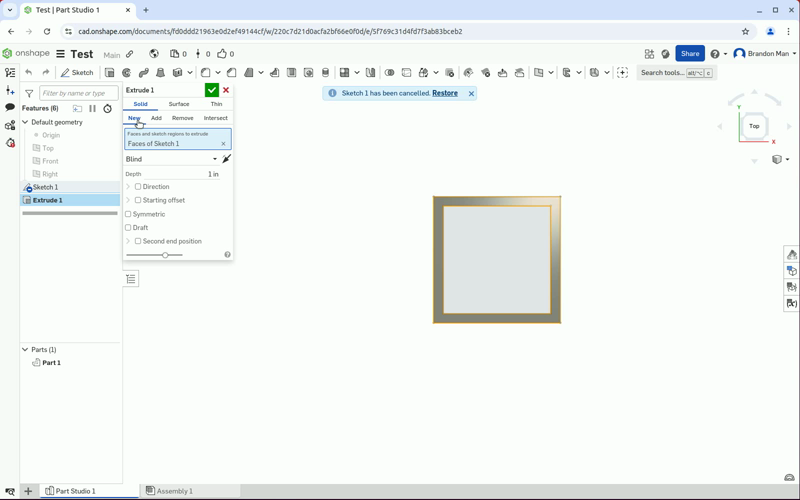
key(tab, 4)
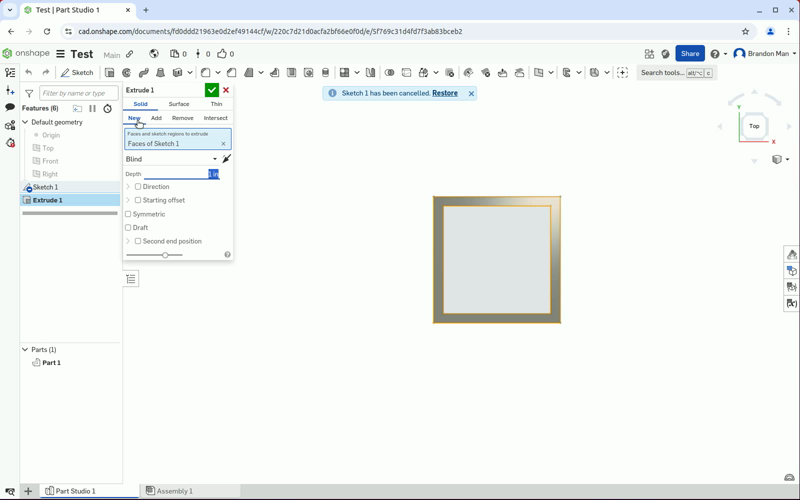
text(23.108)
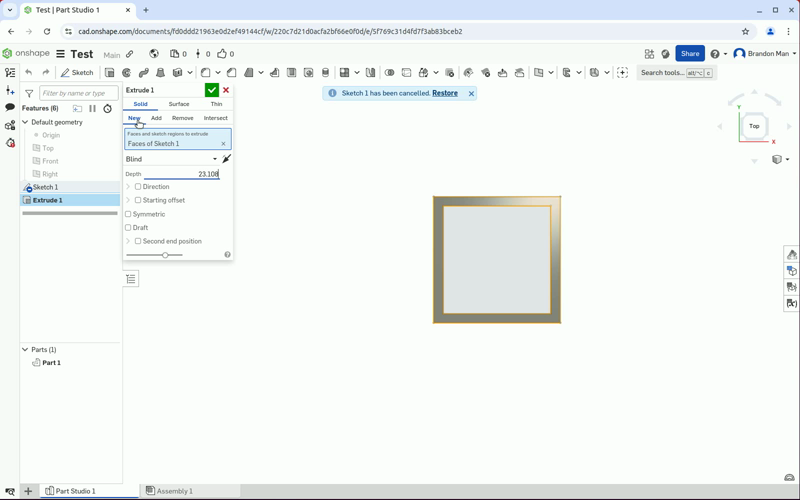
key(enter)
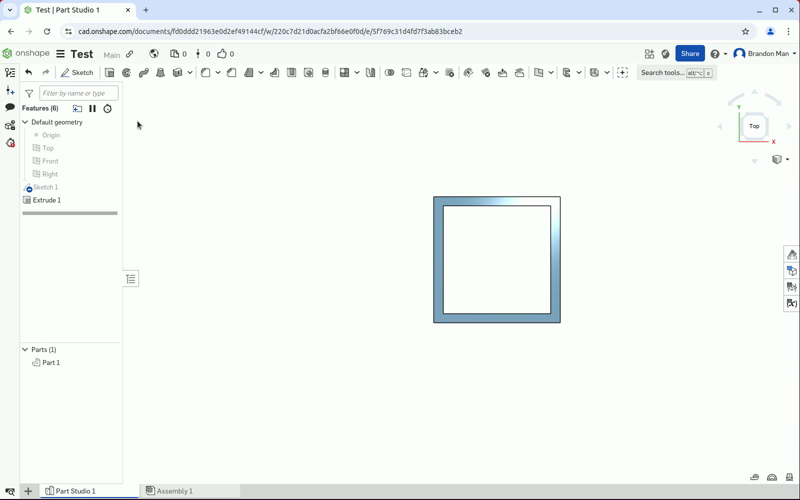
key(shift+h)
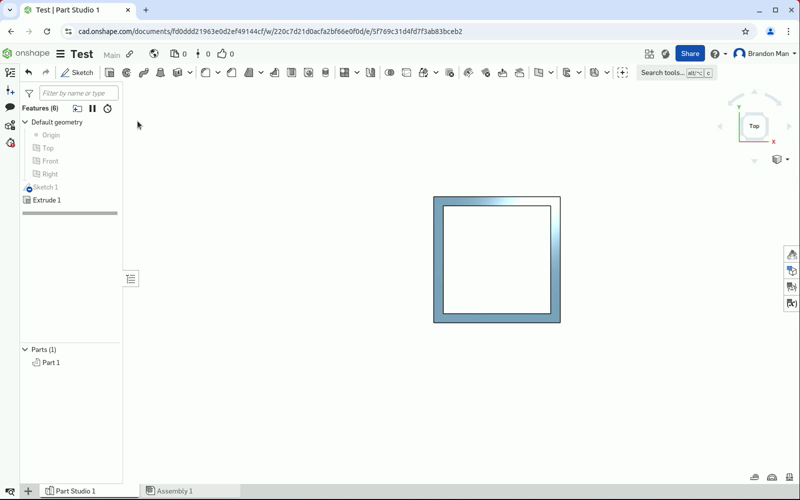
key(shift+h)
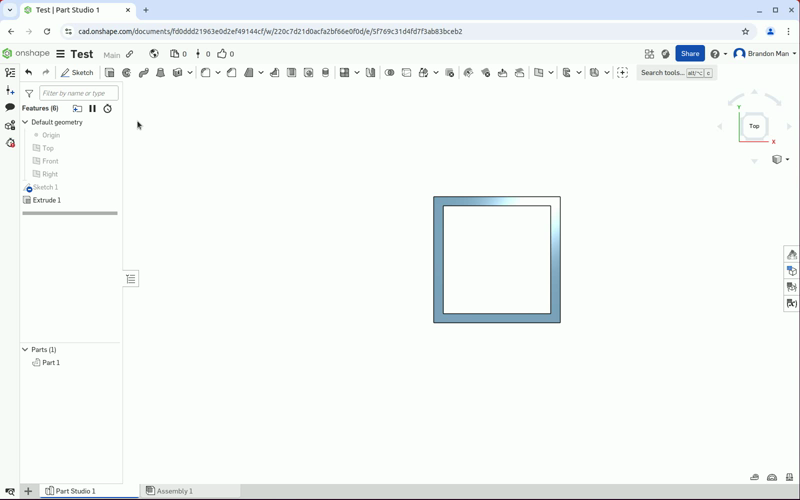
mouse_move(73, 189)
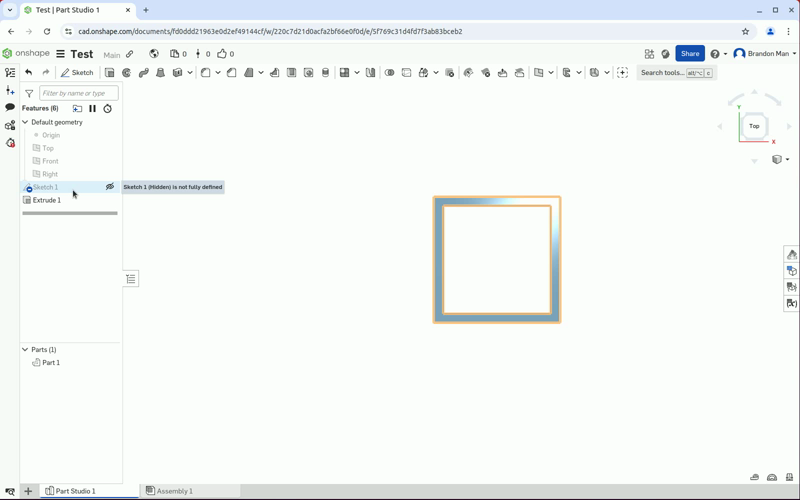
click(73, 189)
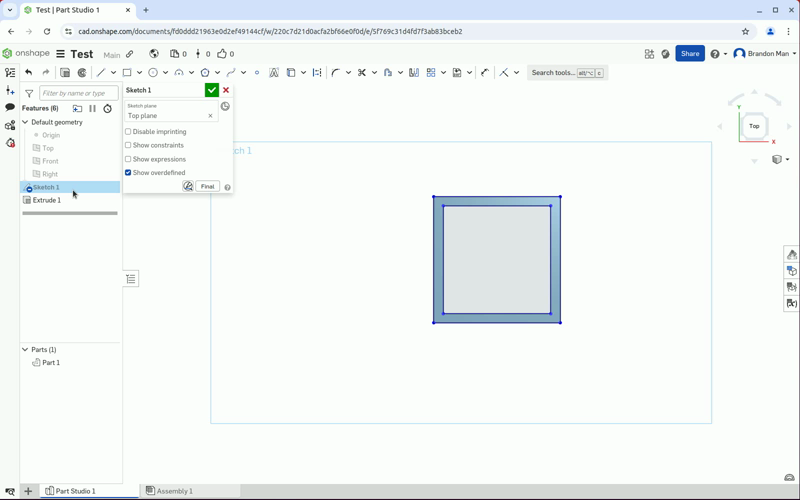
mouse_move(229, 92)
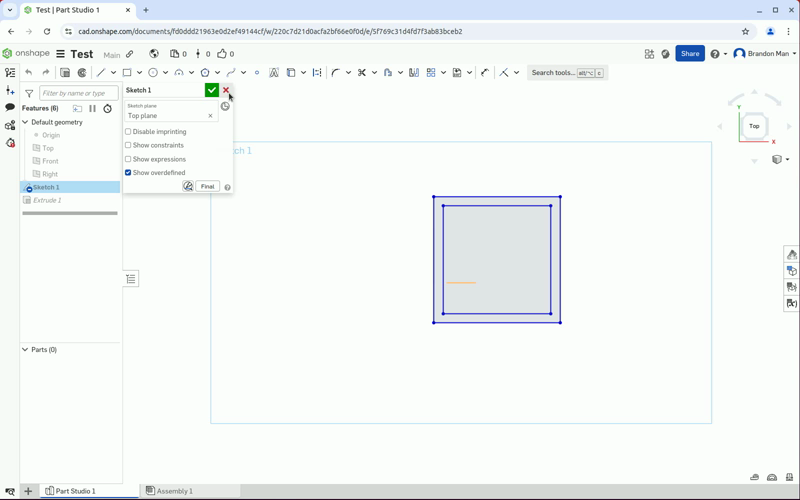
click(229, 92)
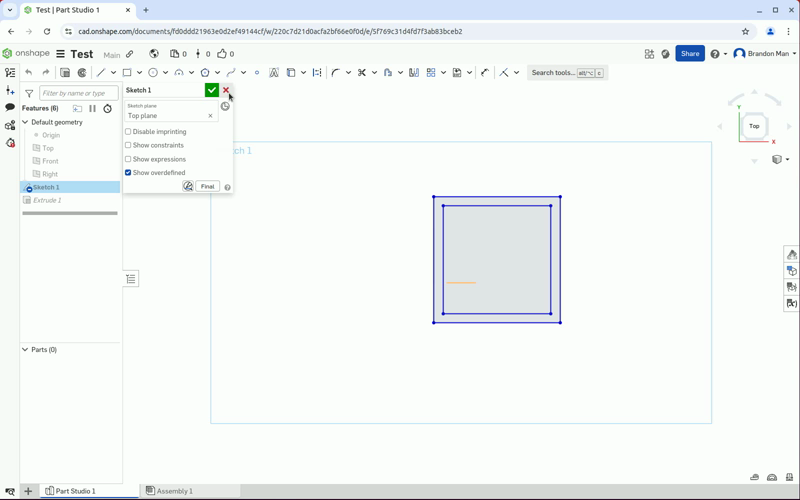
key(shift+s)
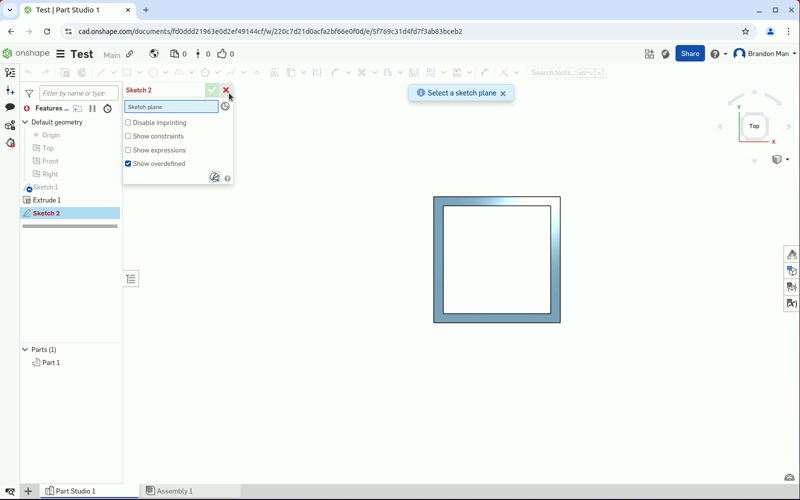
mouse_move(73, 150)
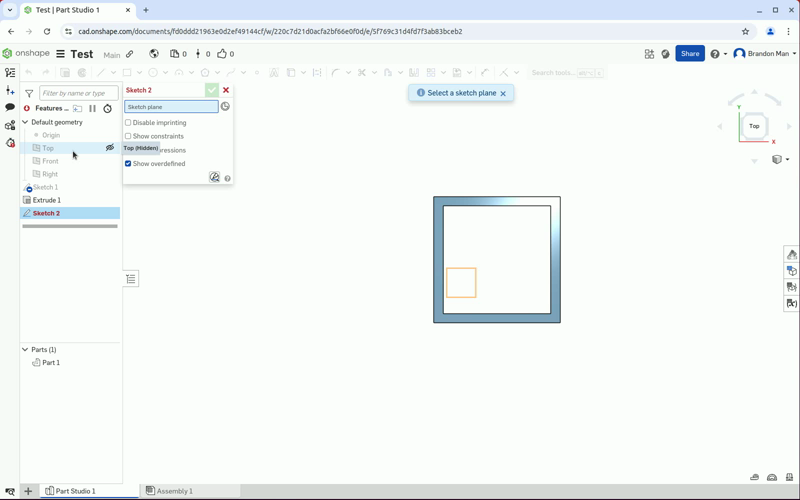
click(73, 150)
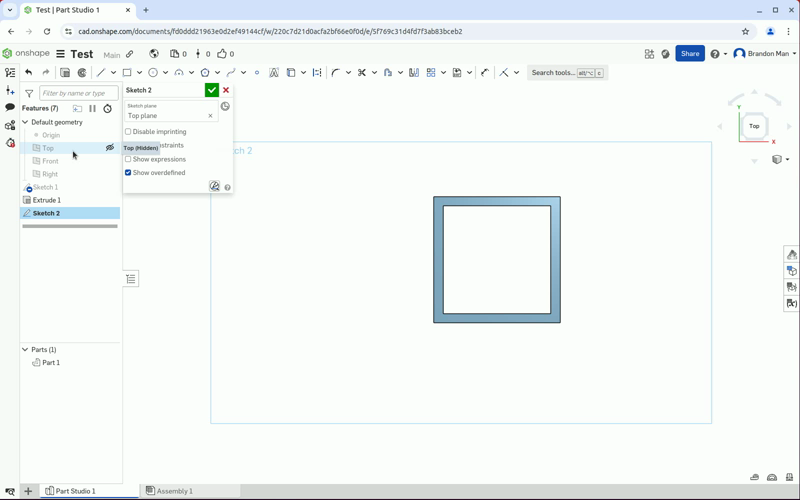
mouse_move(73, 352)
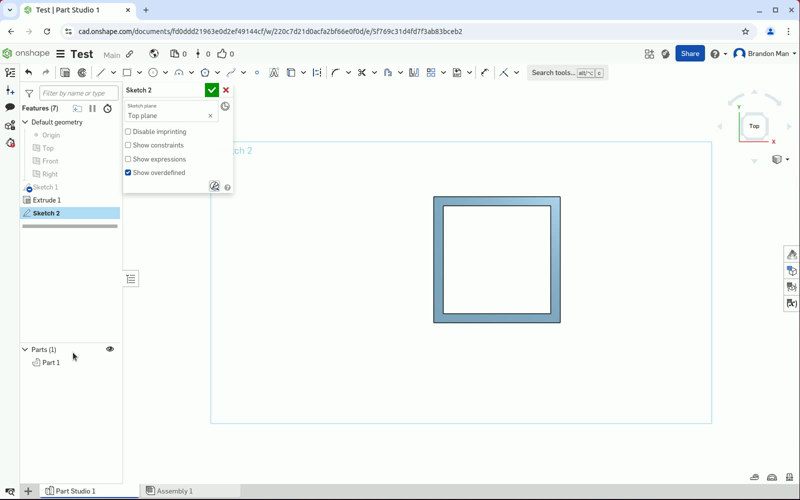
key(y)
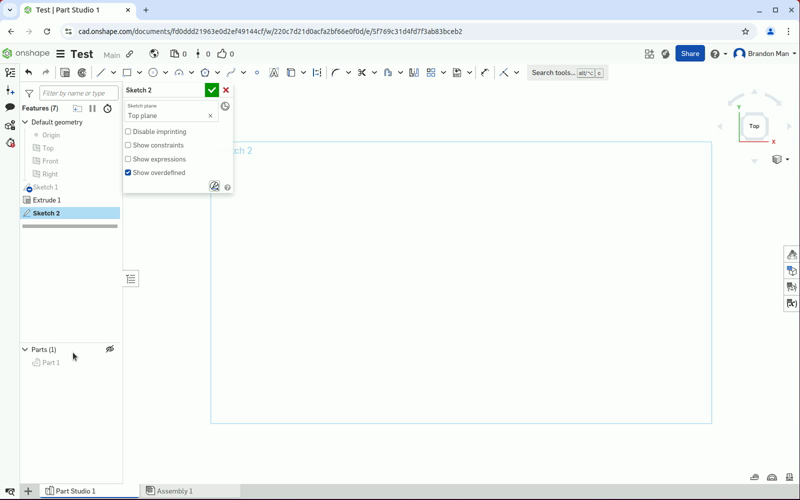
key(l)
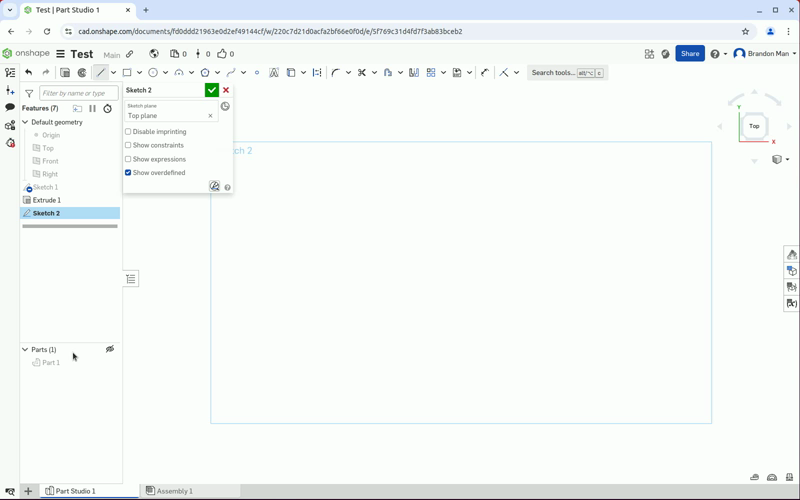
key_down(shift)
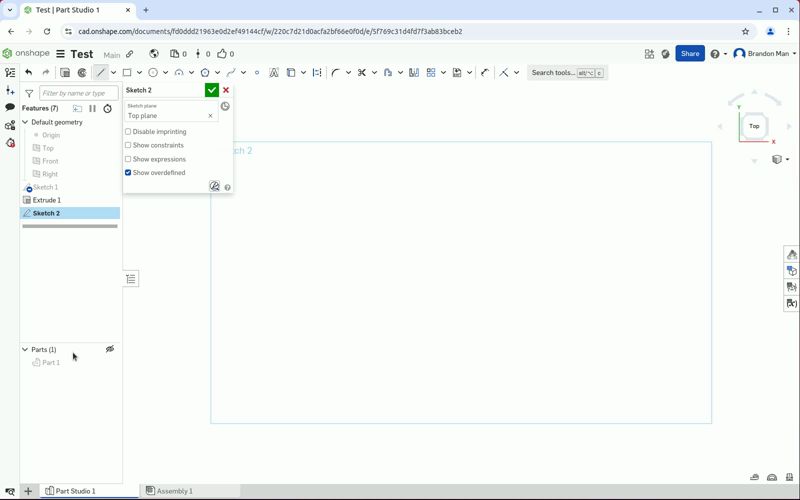
mouse_move(443, 313)
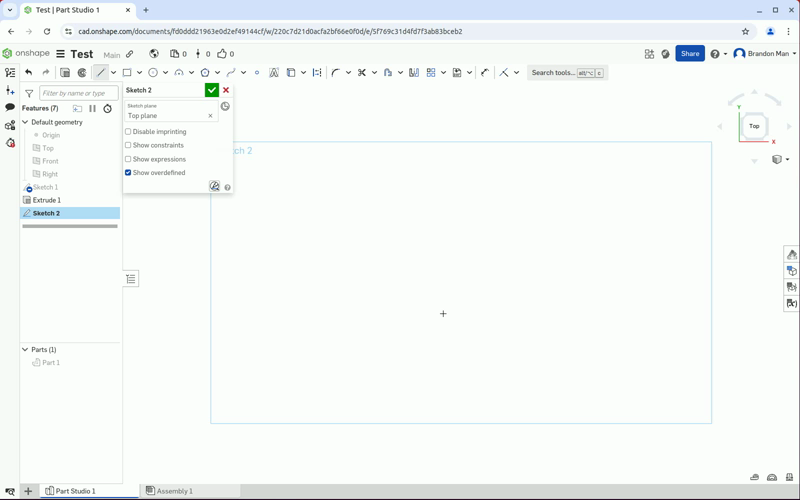
click(443, 313)
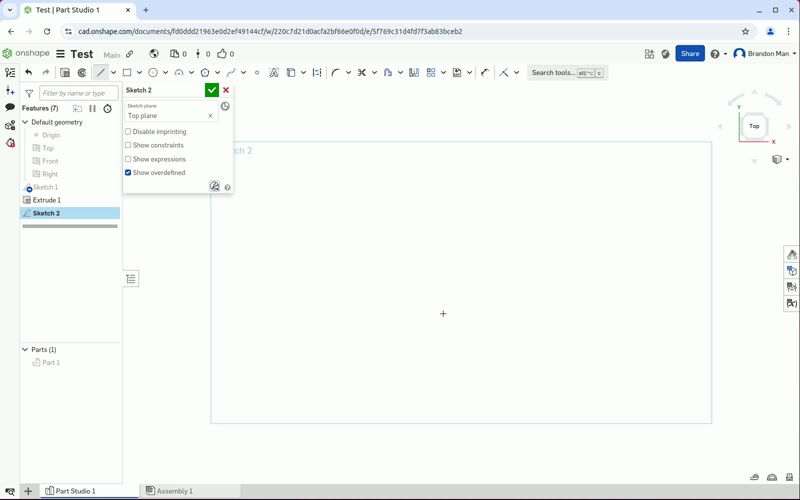
key_up(shift)
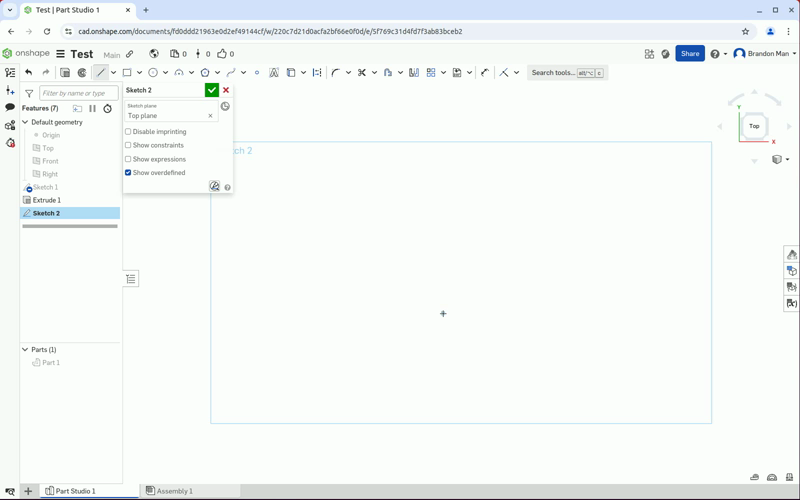
key_down(shift)
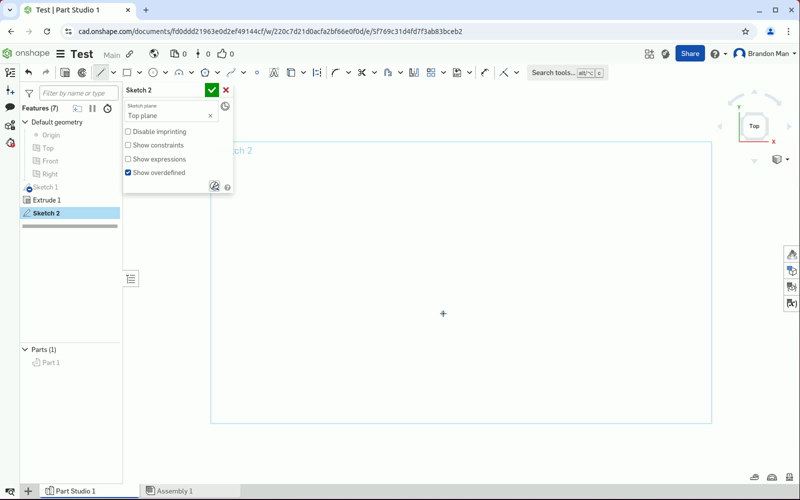
mouse_move(551, 313)
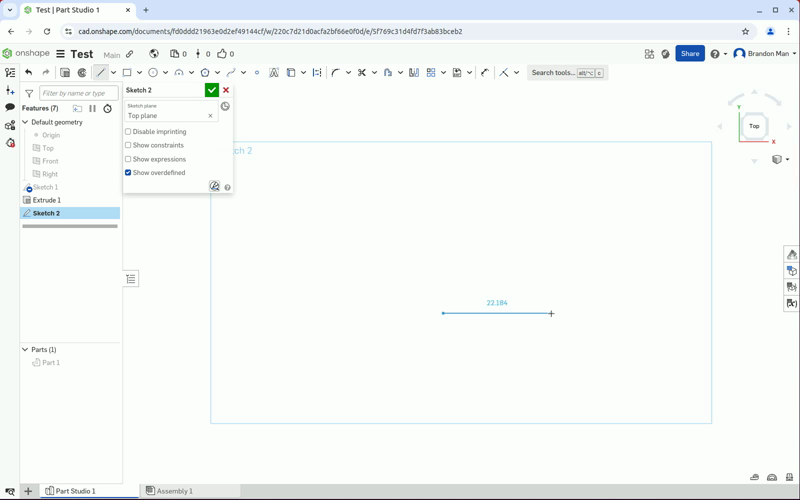
click(551, 313)
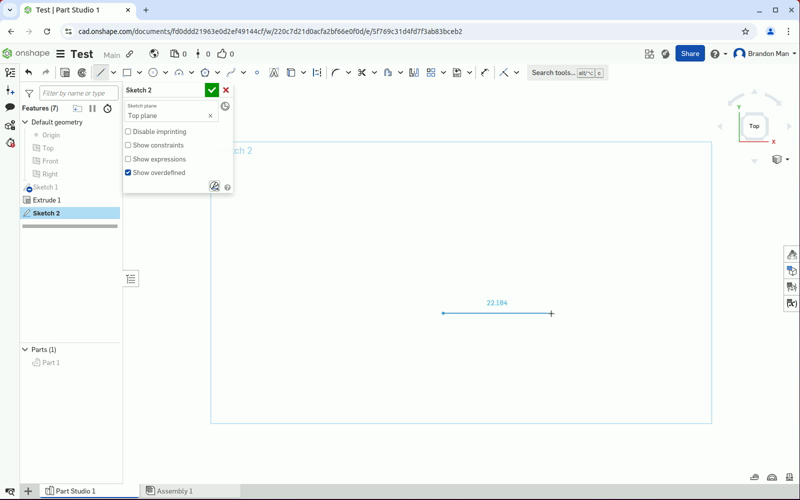
key_up(shift)
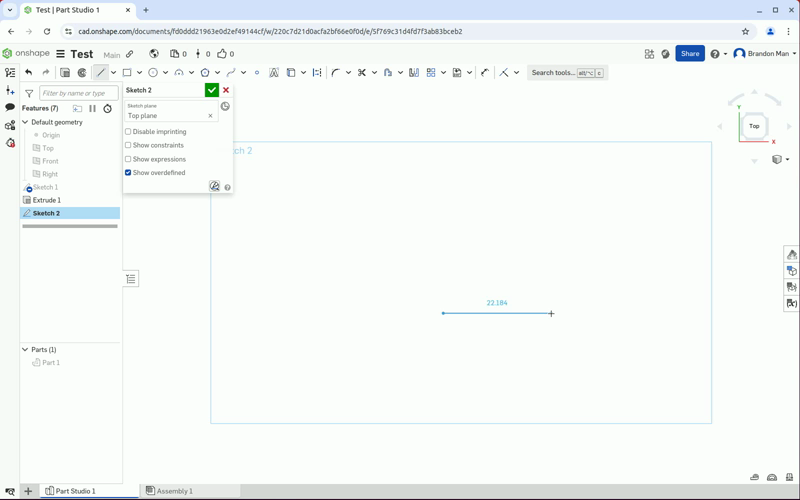
key_down(shift)
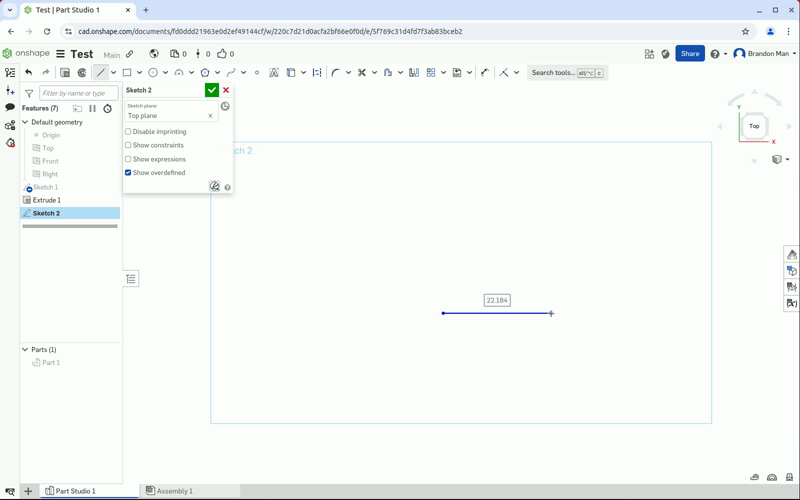
mouse_move(551, 205)
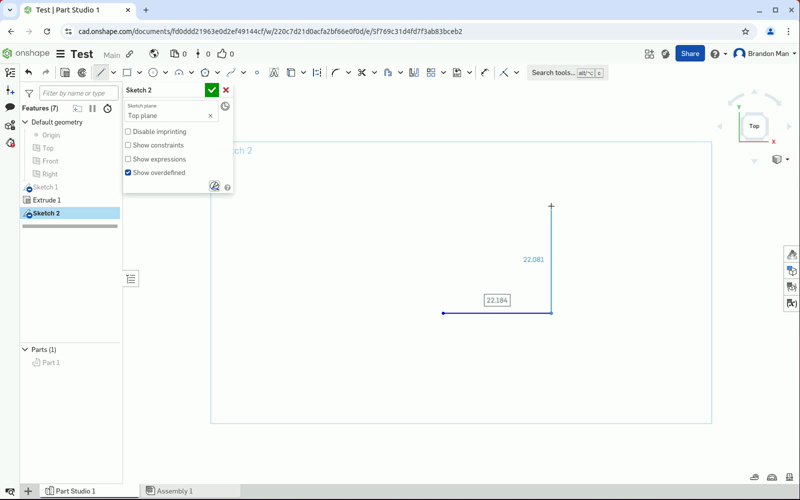
click(551, 205)
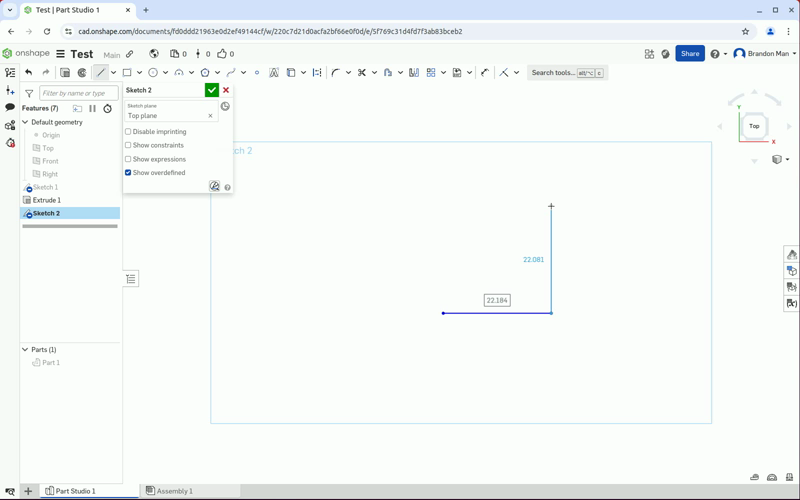
key_up(shift)
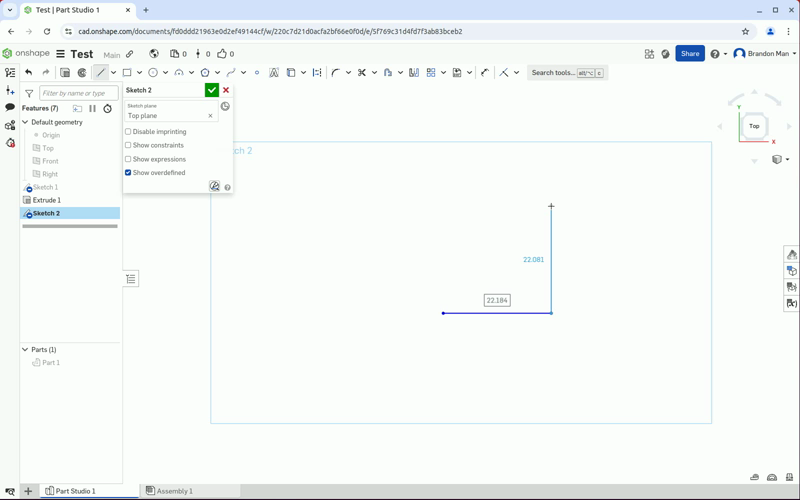
key_down(shift)
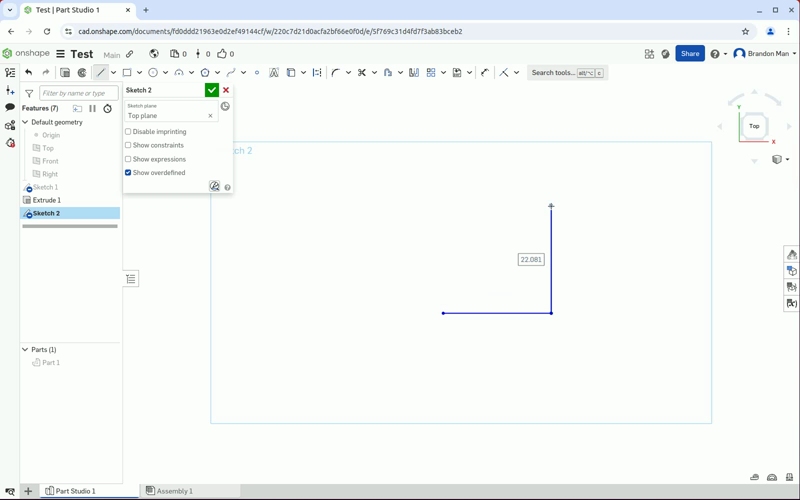
mouse_move(443, 205)
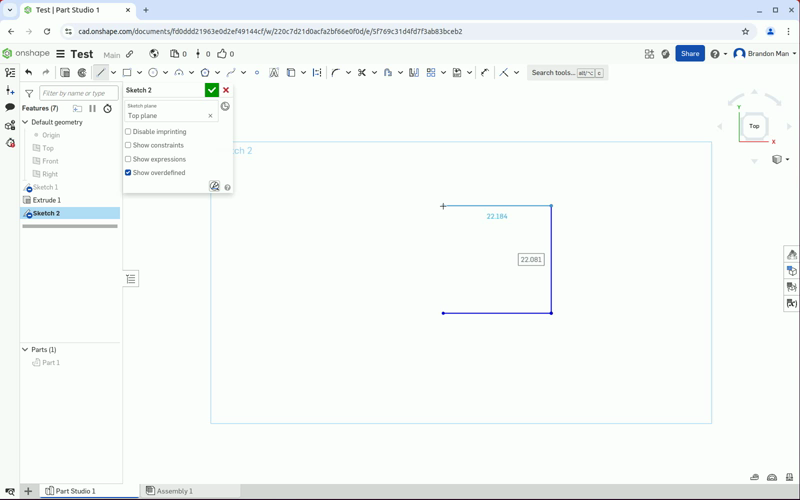
click(443, 205)
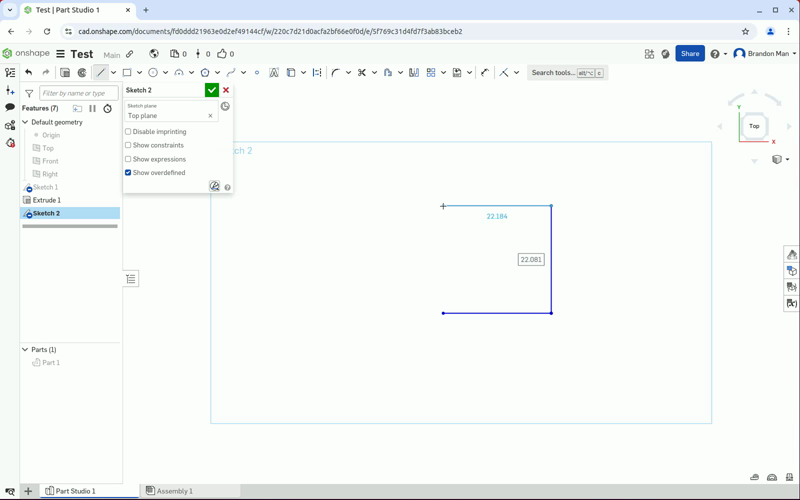
key_up(shift)
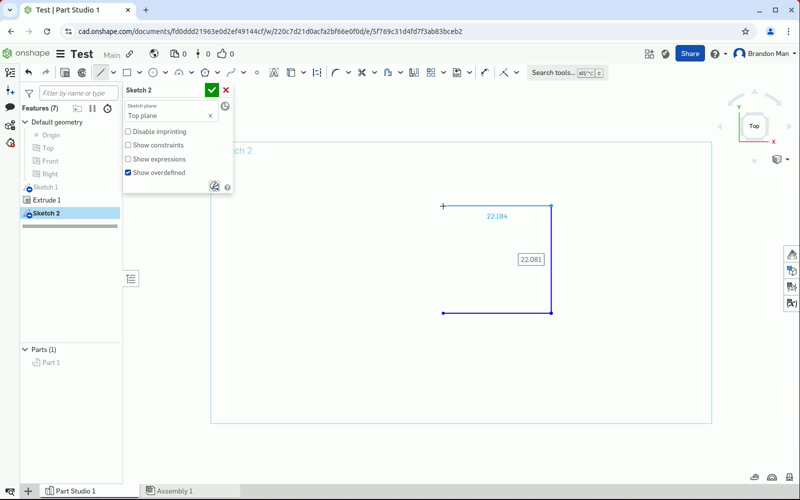
key_down(shift)
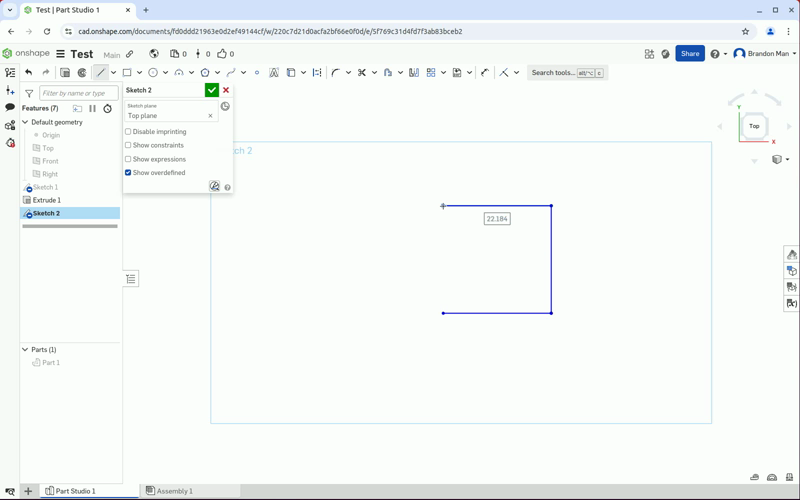
mouse_move(443, 313)
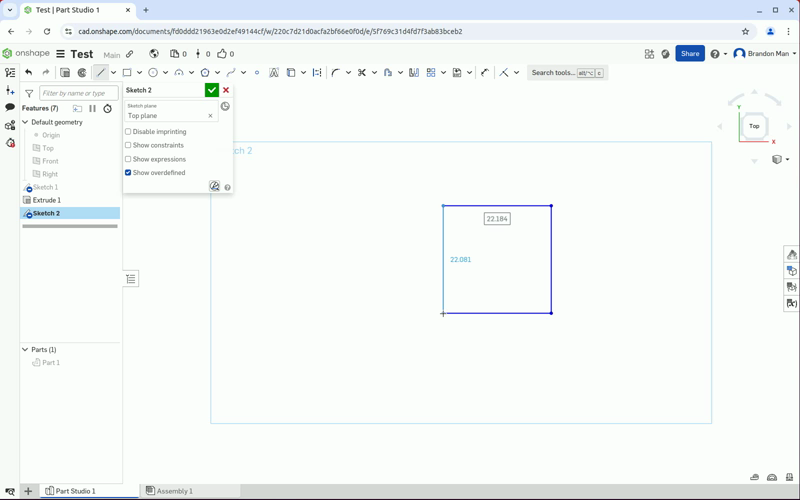
key_up(shift)
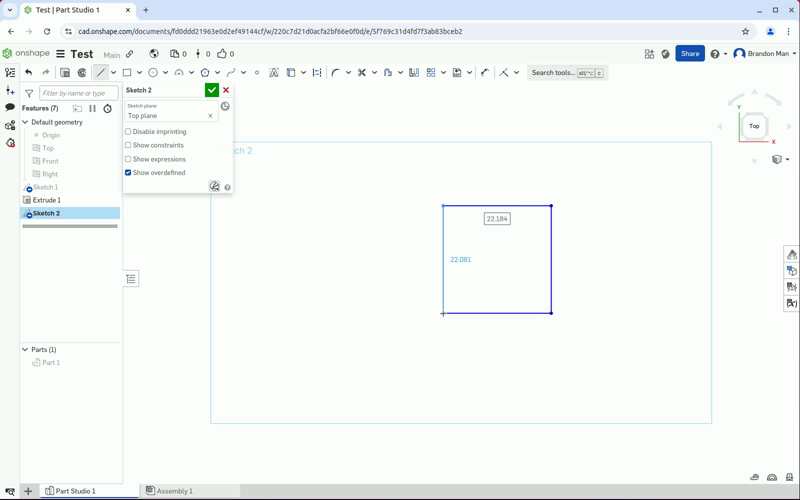
click(443, 313)
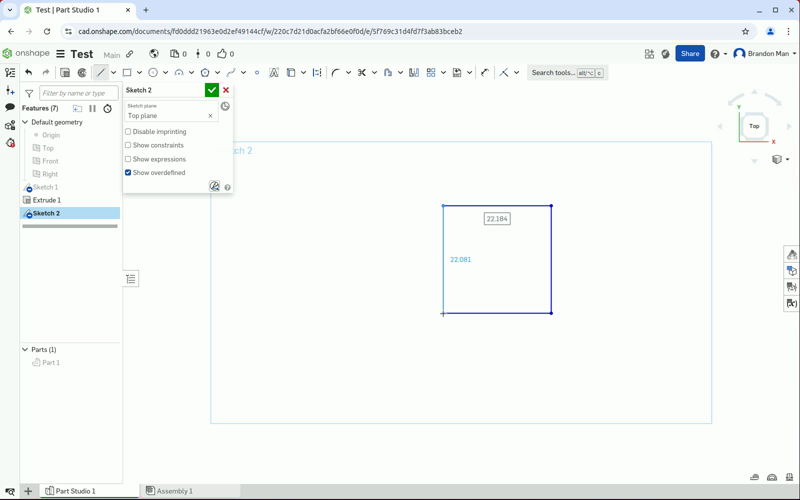
key(esc)
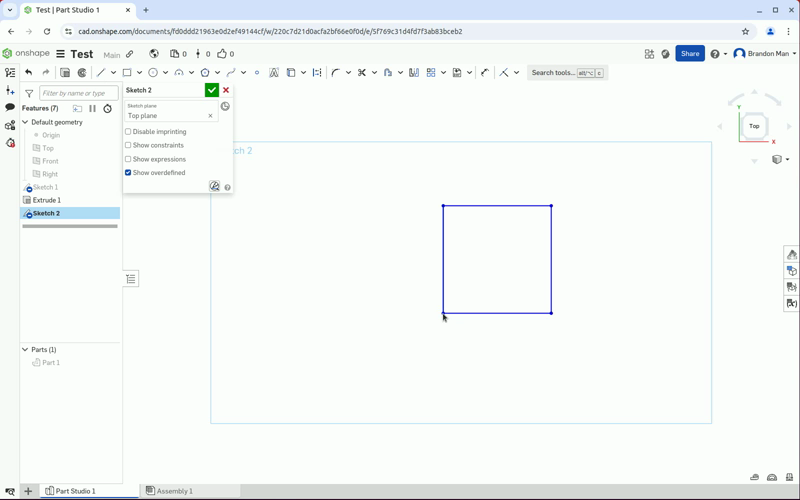
mouse_move(471, 218)
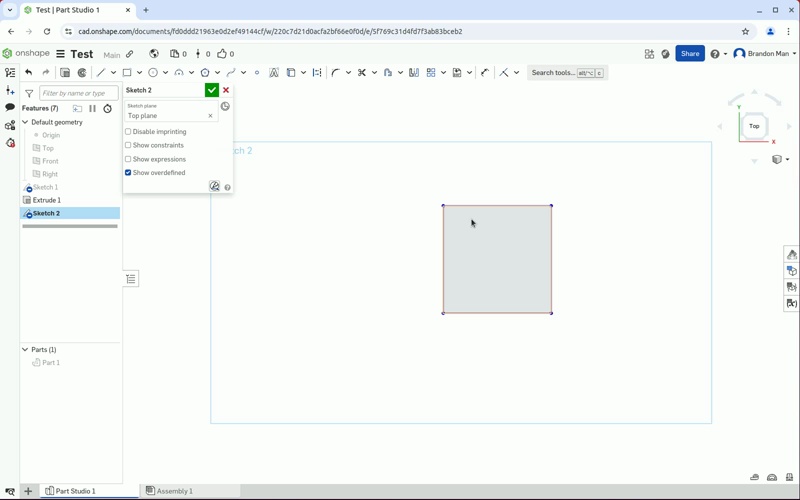
click(471, 218)
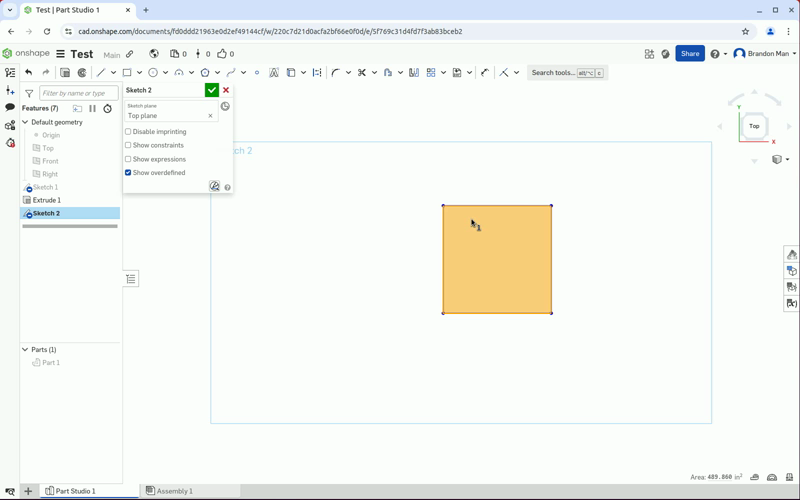
mouse_move(73, 352)
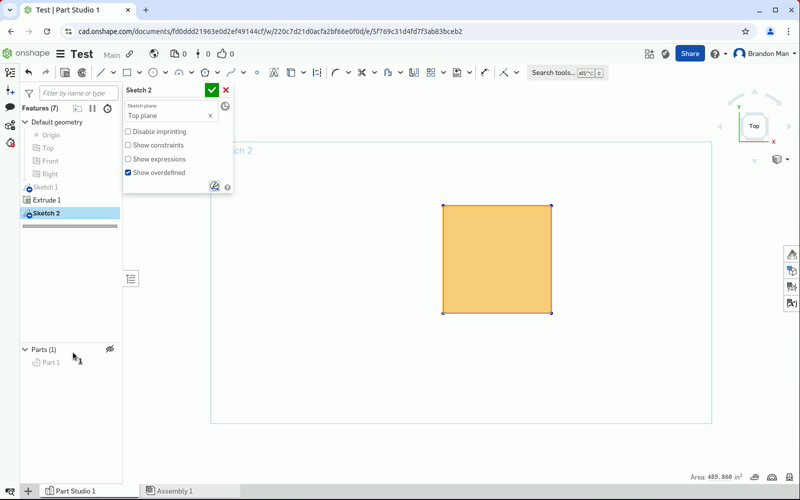
key(shift+y)
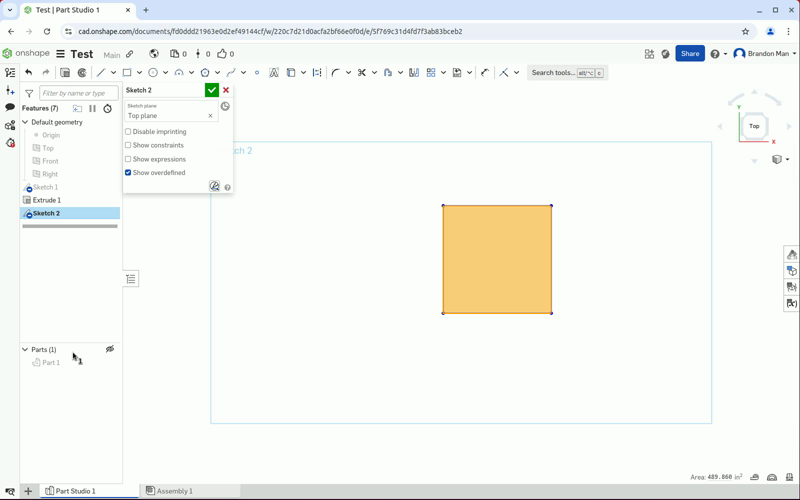
key(shift+e)
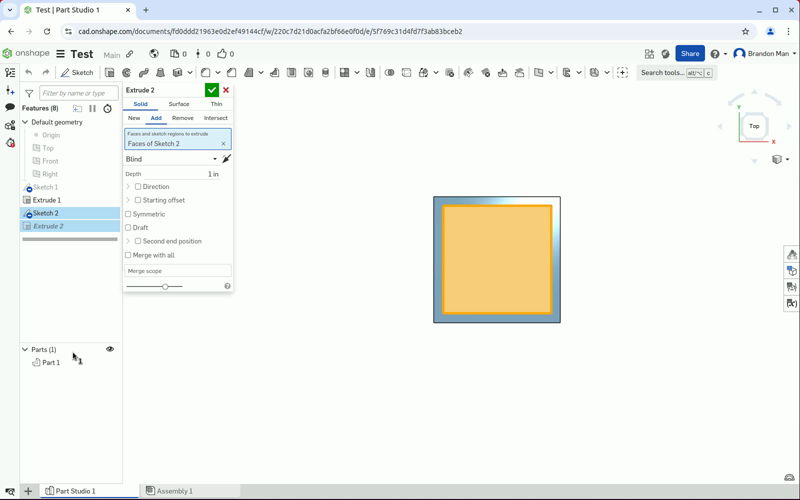
mouse_move(143, 106)
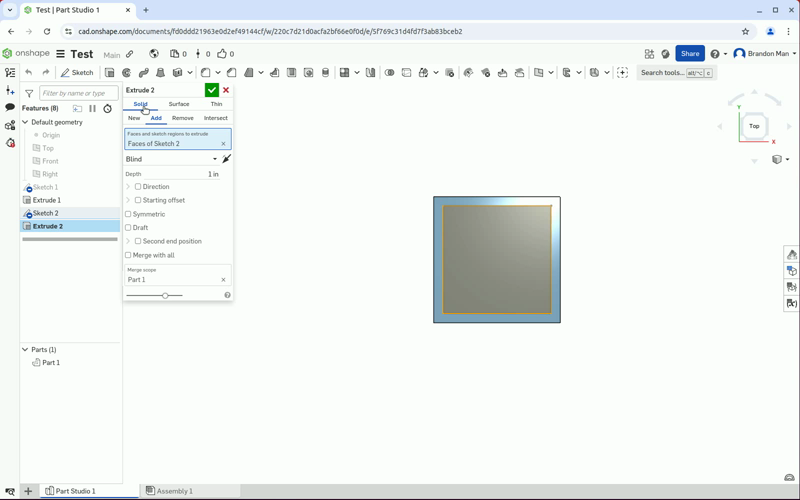
click(143, 106)
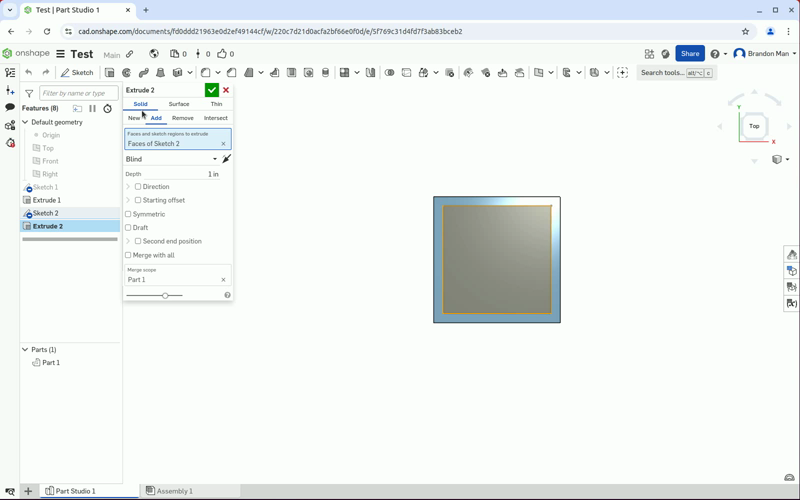
mouse_move(137, 120)
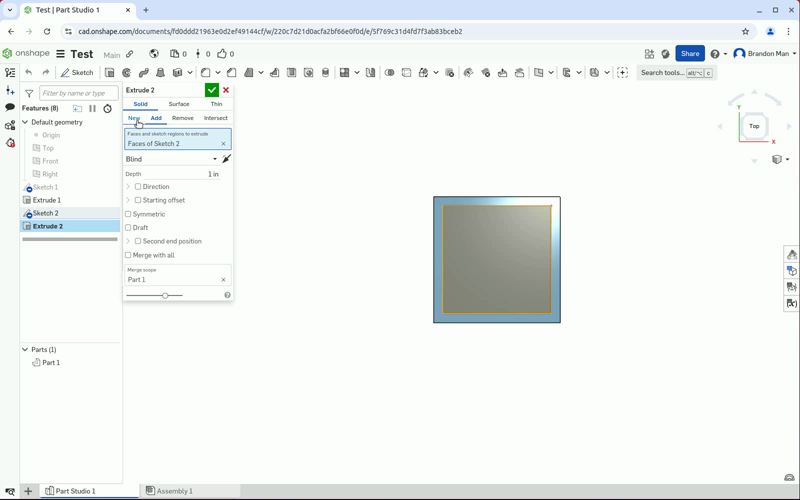
click(137, 120)
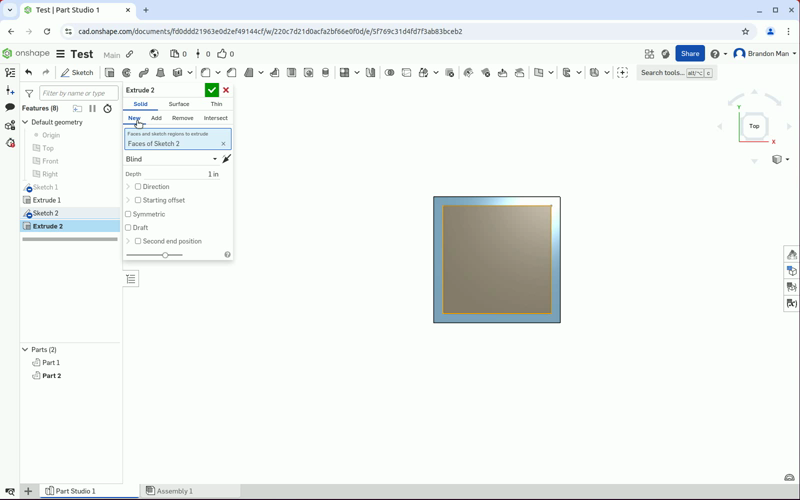
key(tab, 4)
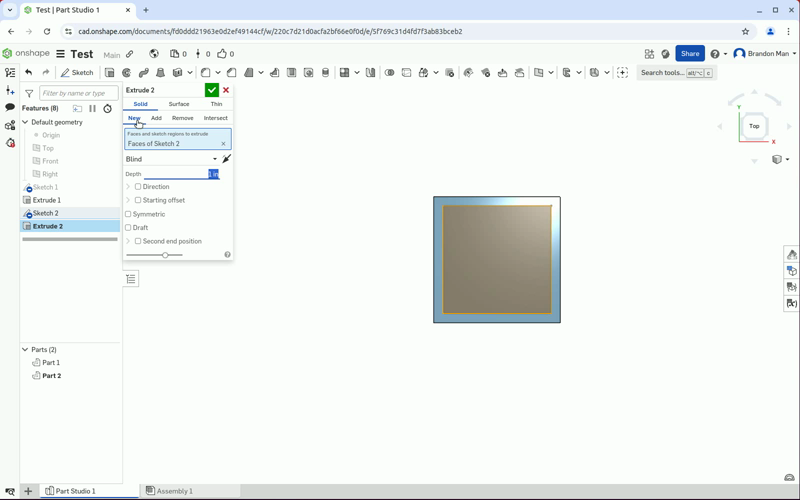
text(1.926)
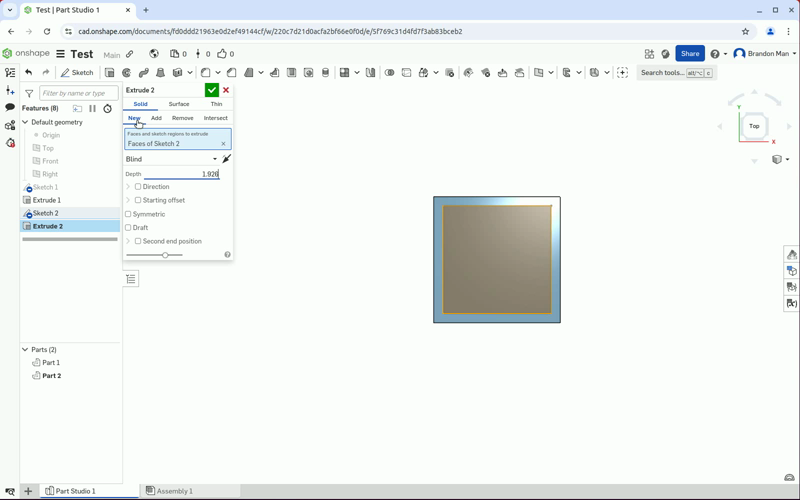
key(enter)
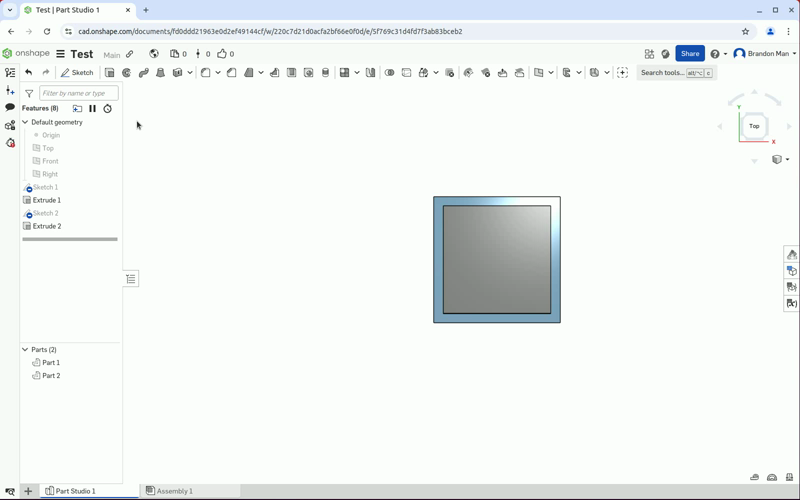
key(shift+h)
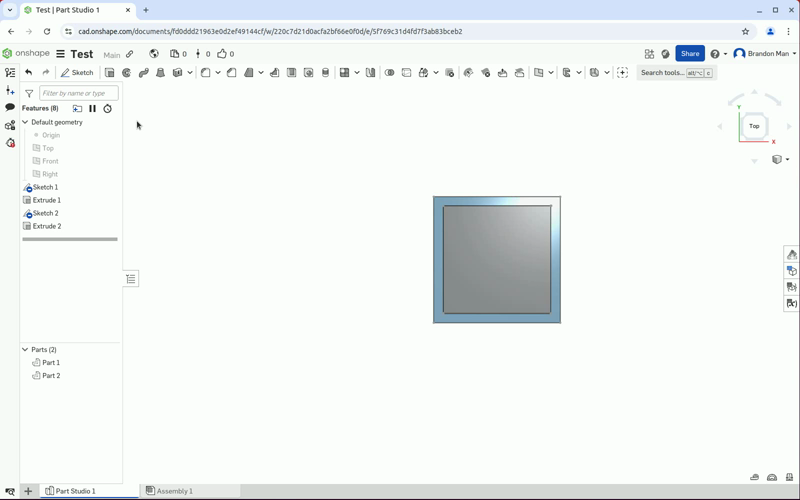
key(shift+h)
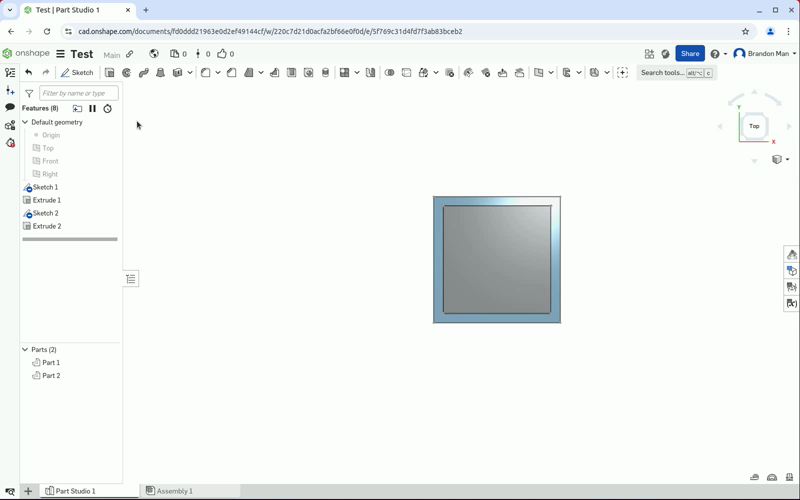
key(shift+7)
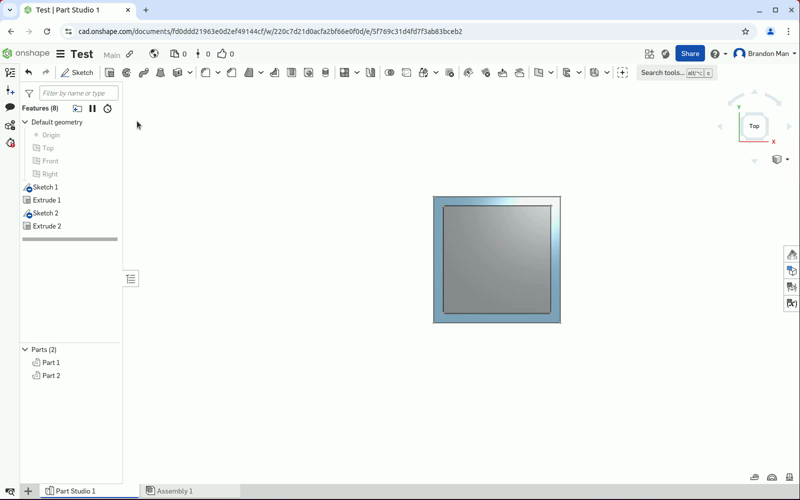
key(up, 3)
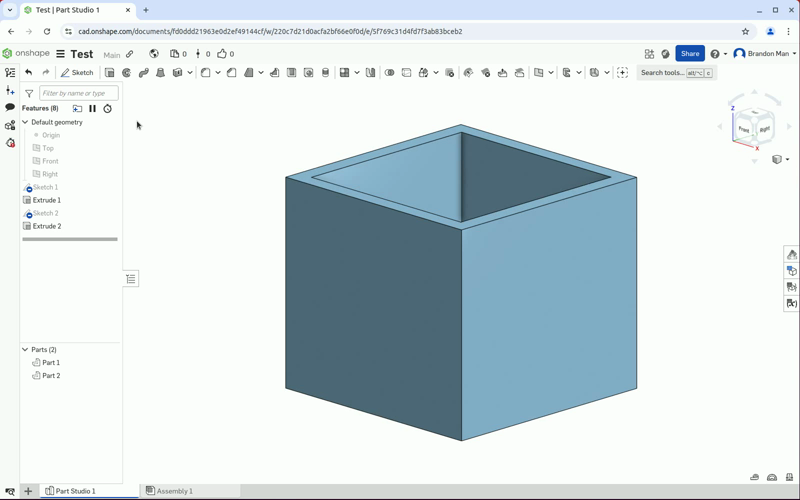
key(left, 3)
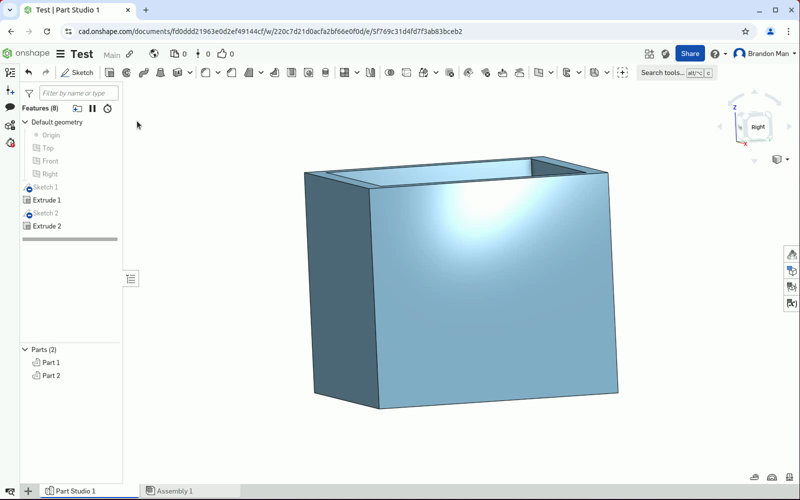
key(right, 3)
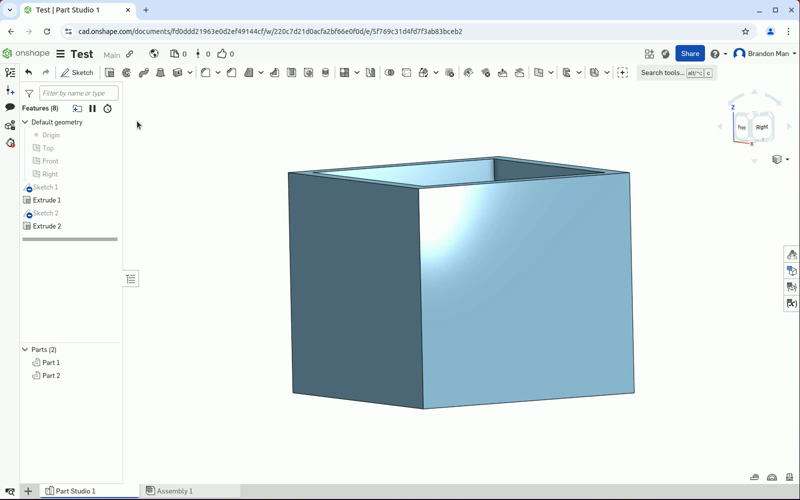
key(down, 3)
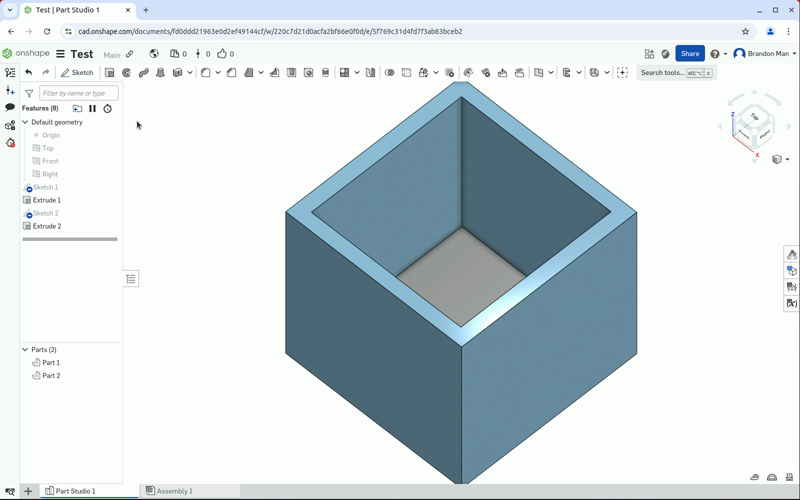
mouse_move(73, 189)
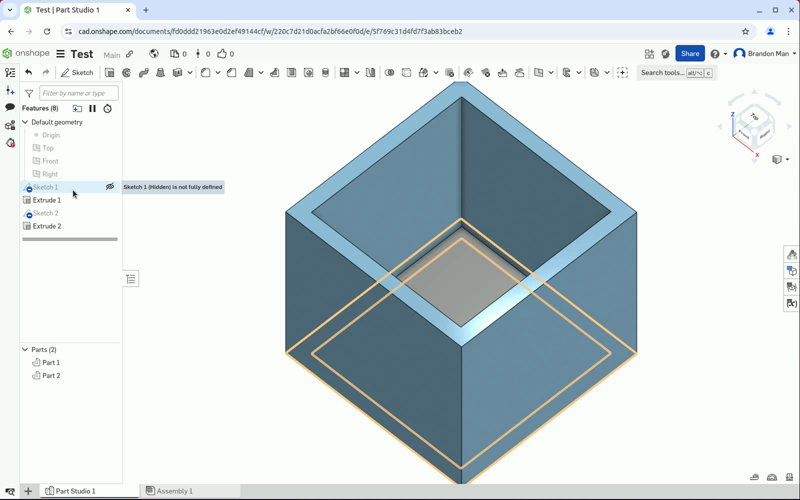
click(73, 189)